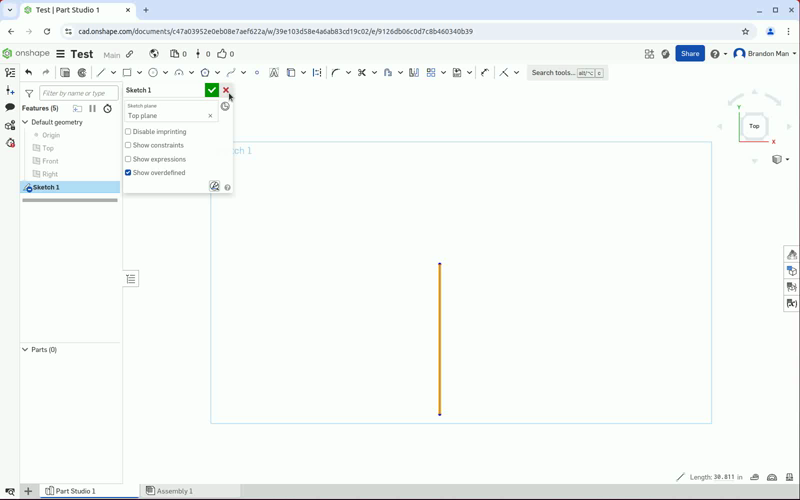
key(shift+h)
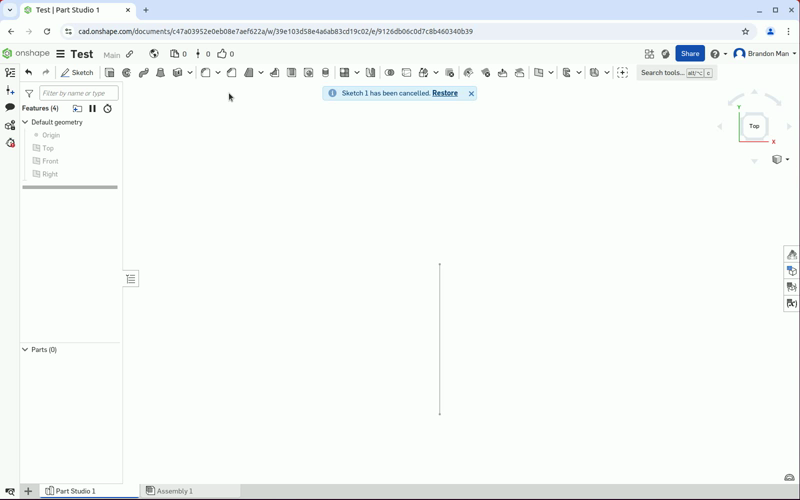
mouse_move(73, 352)
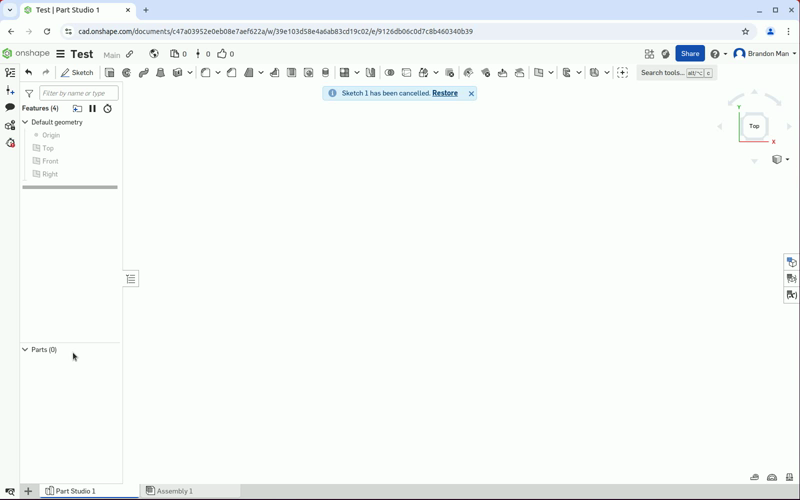
key(y)
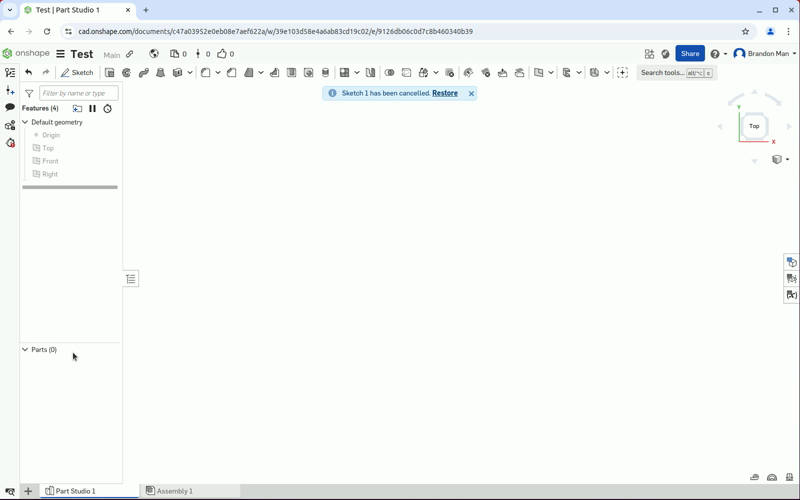
key(shift+p)
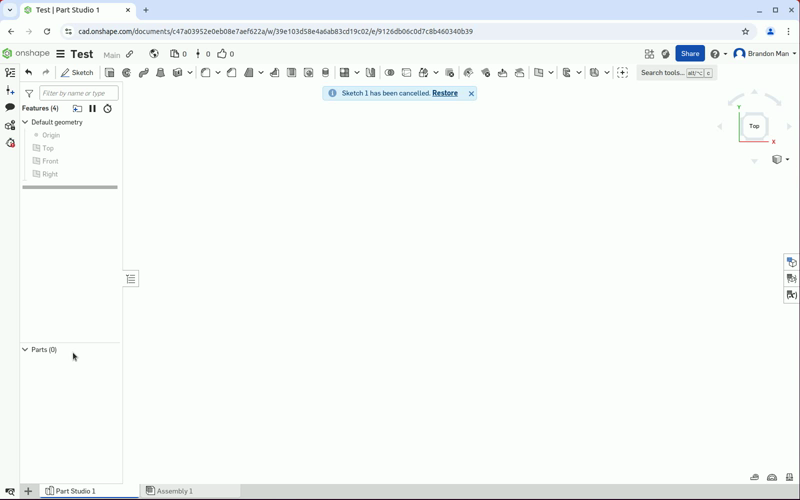
key(space)
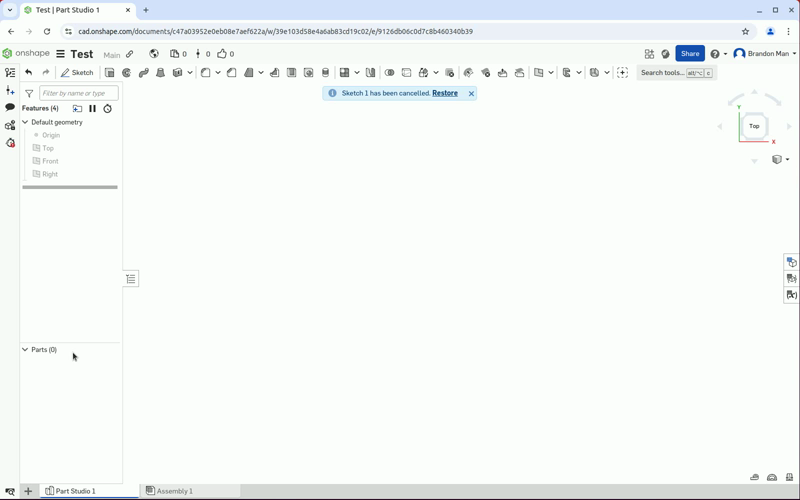
key_down(shift)
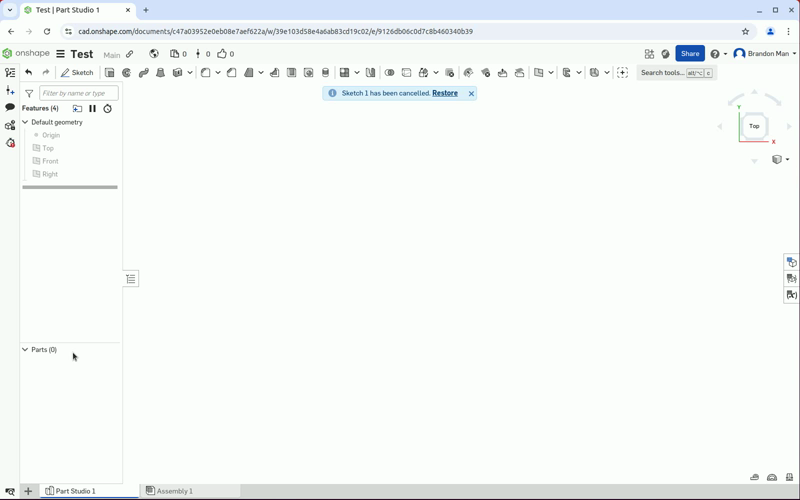
key(up)
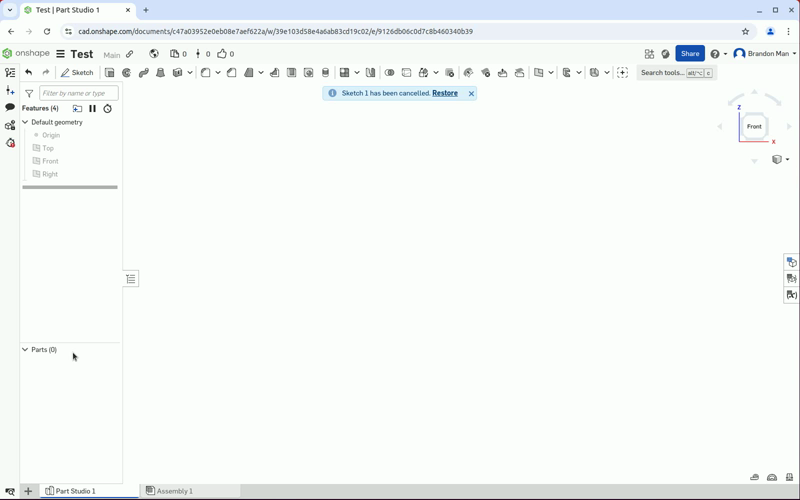
key_up(shift)
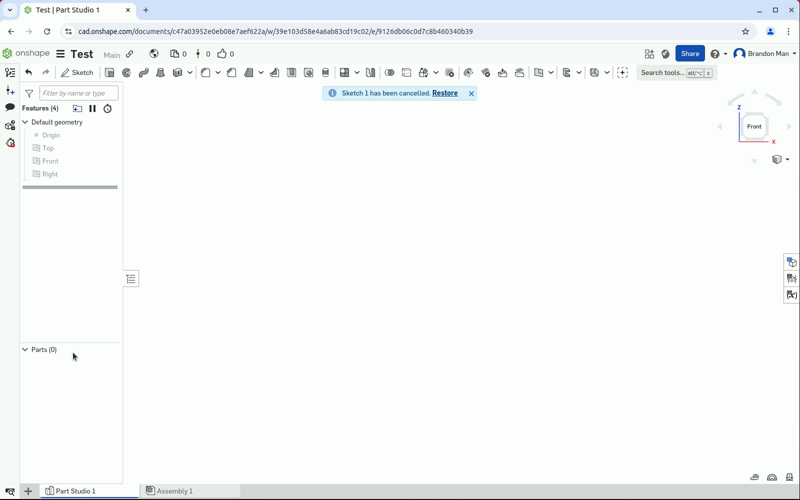
mouse_move(73, 352)
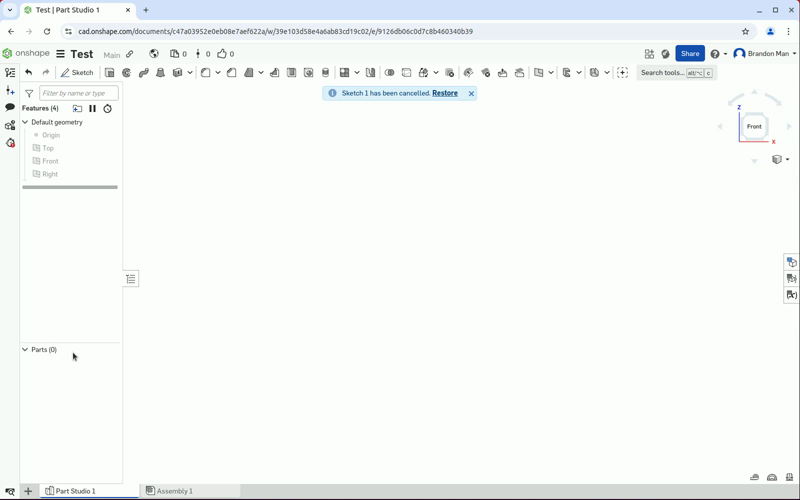
key(shift+y)
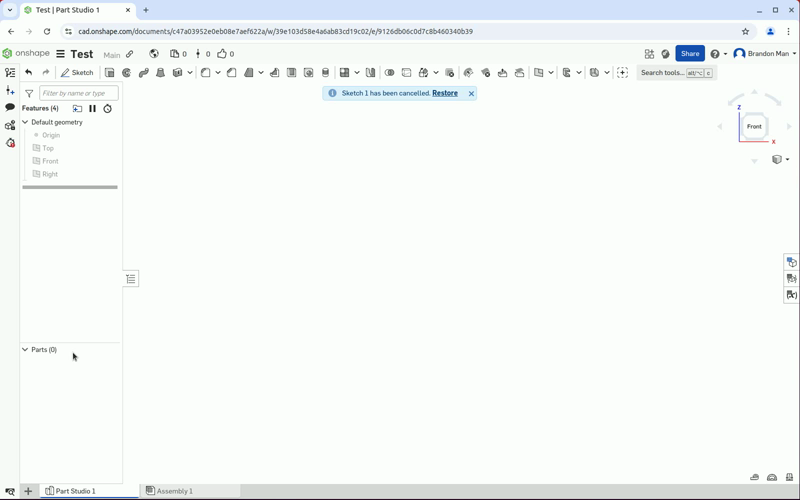
key(shift+s)
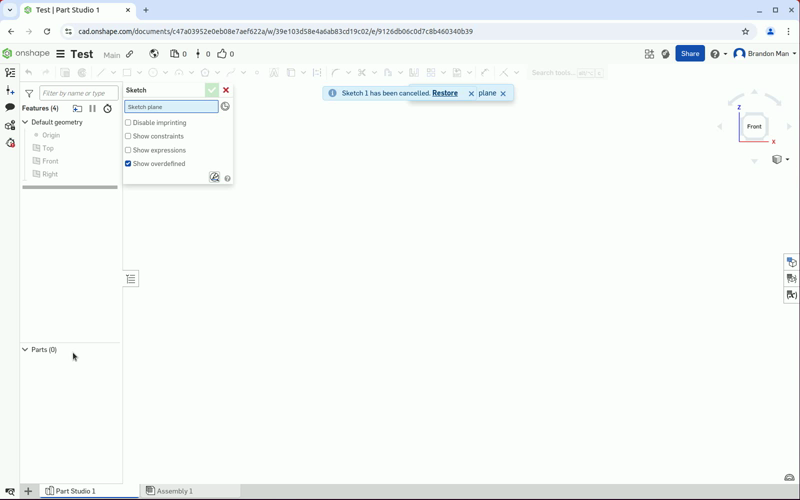
mouse_move(73, 163)
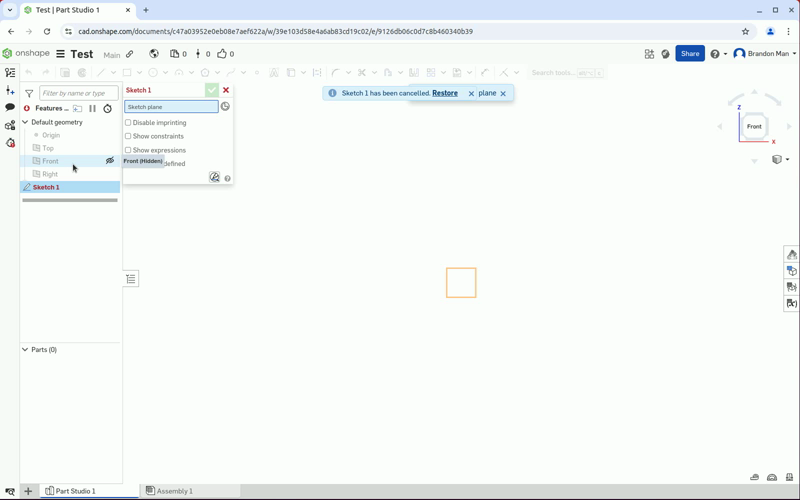
click(73, 163)
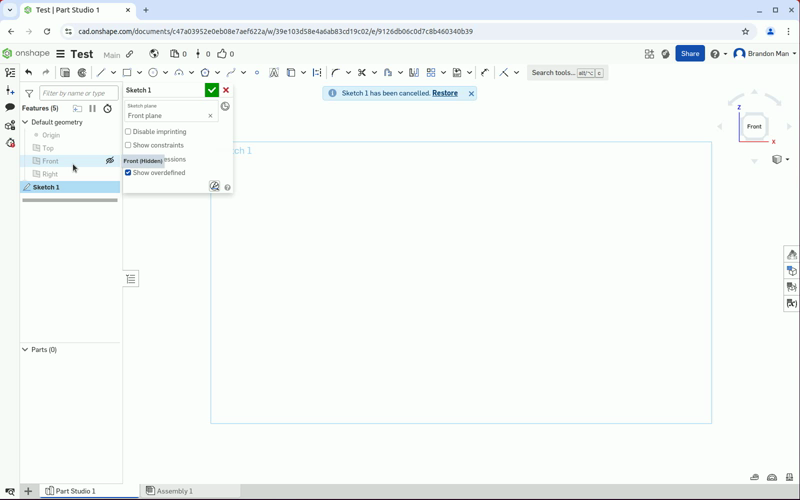
mouse_move(73, 352)
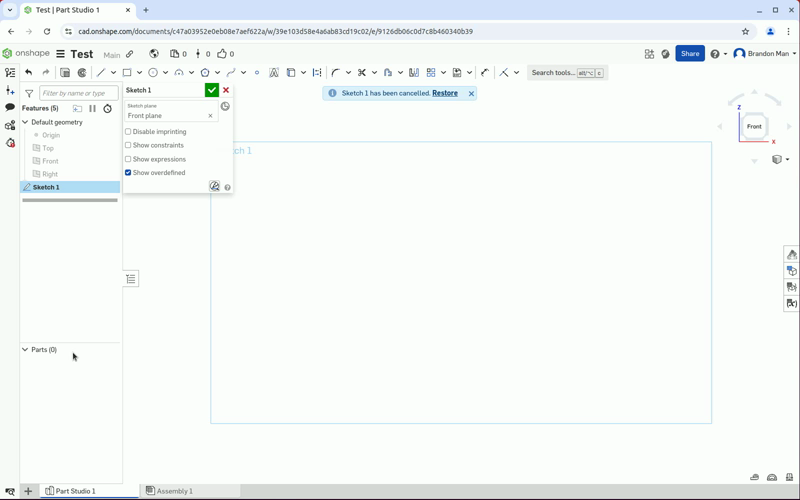
key(y)
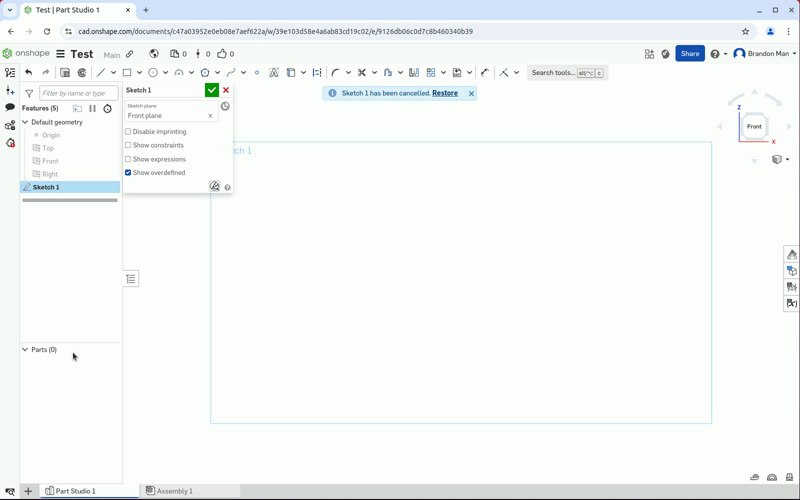
key(l)
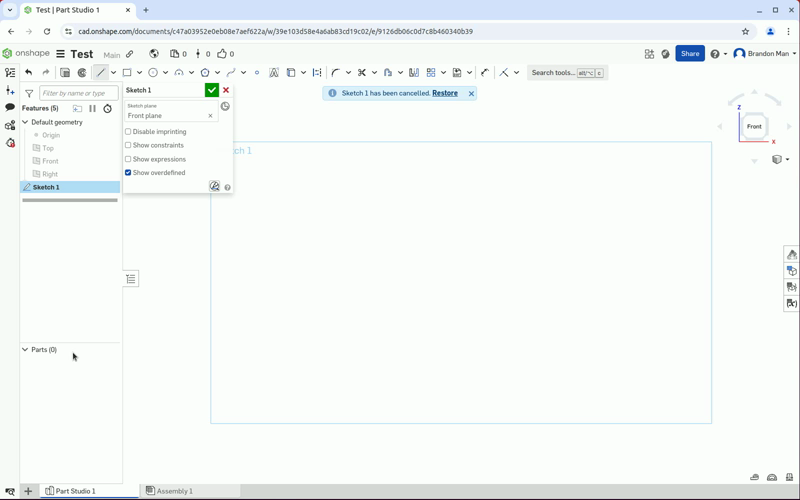
key_down(shift)
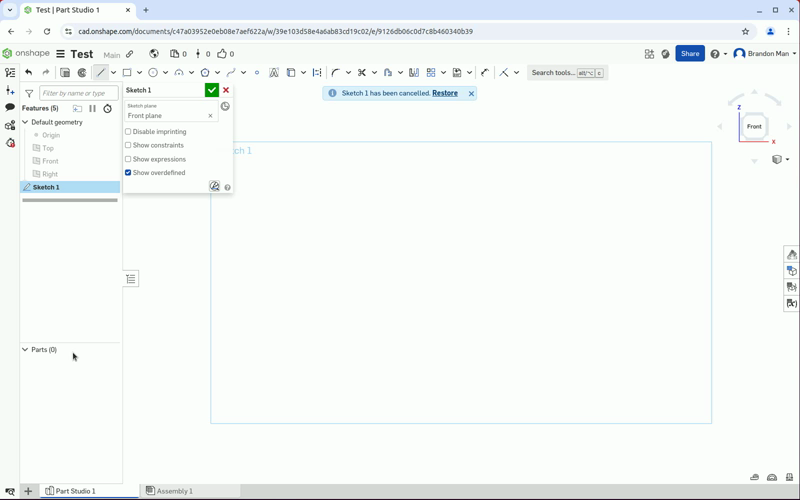
mouse_move(454, 282)
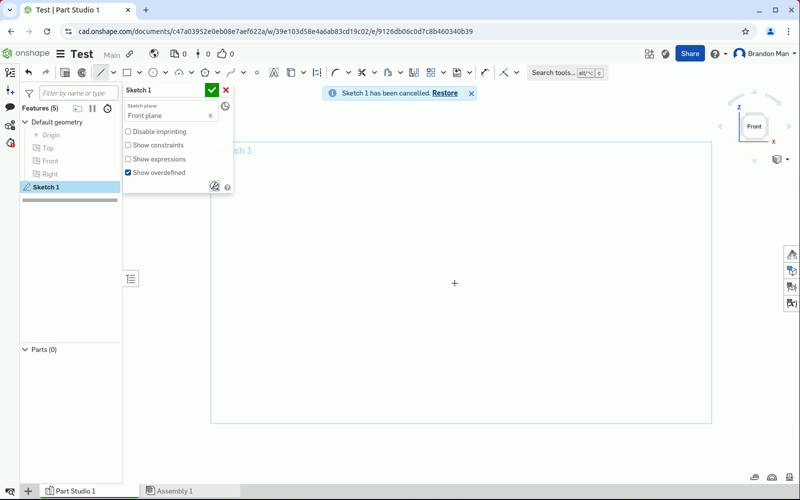
click(454, 282)
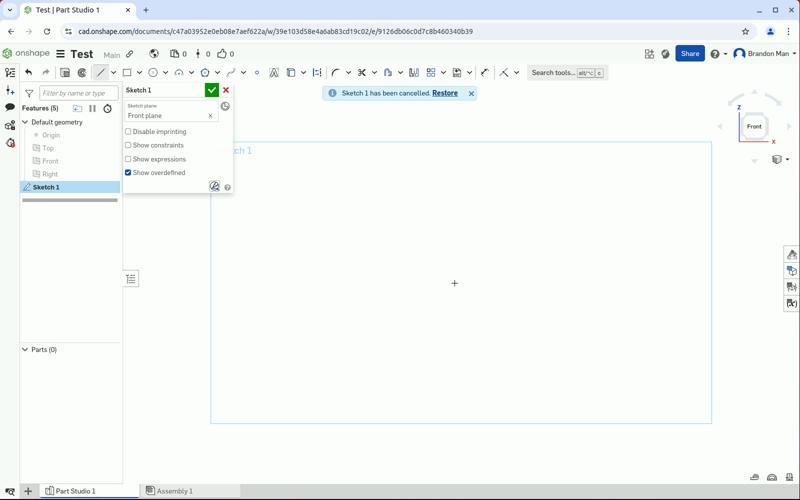
key_up(shift)
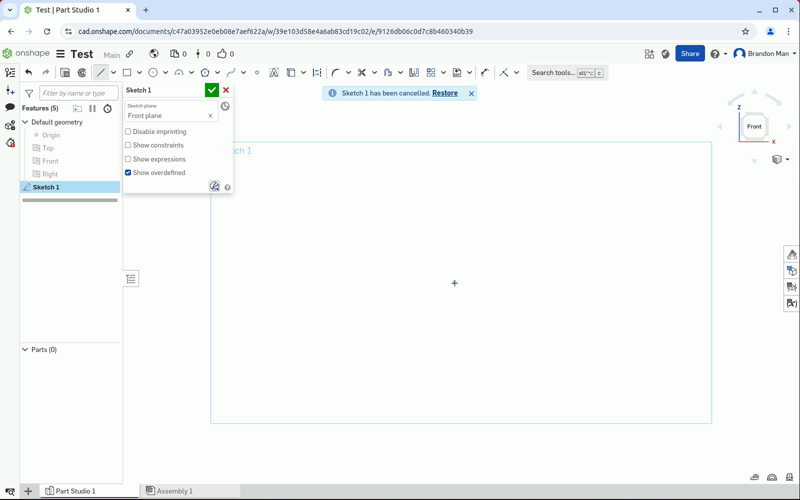
key_down(shift)
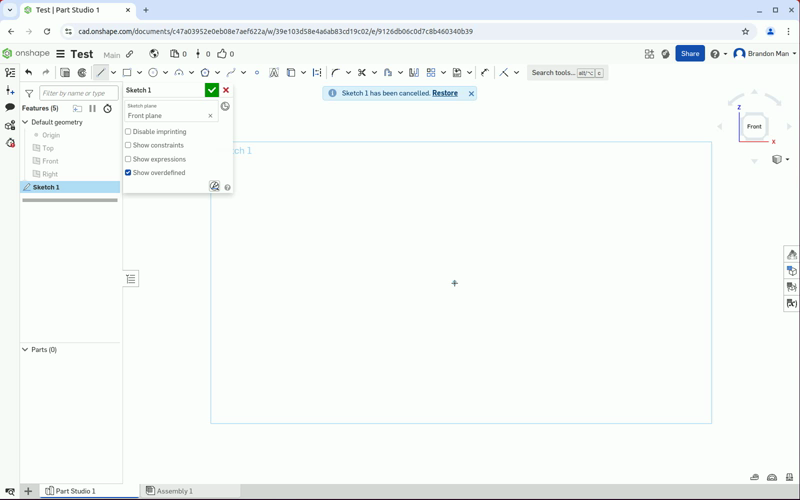
mouse_move(484, 282)
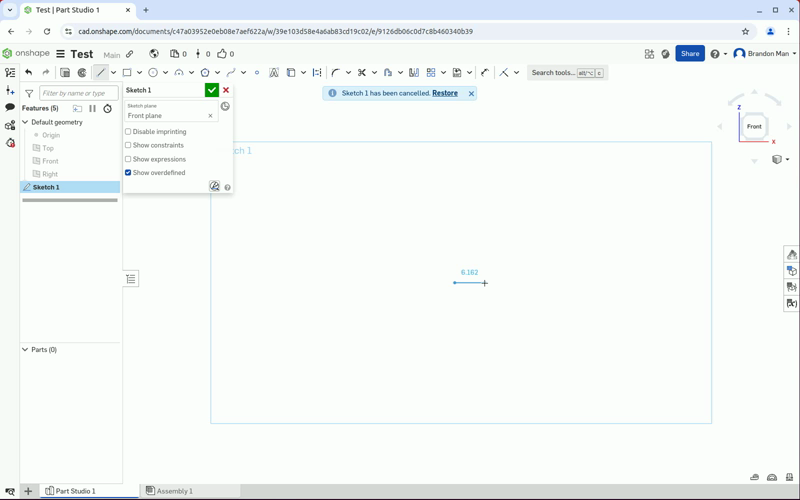
mouse_move(460, 282)
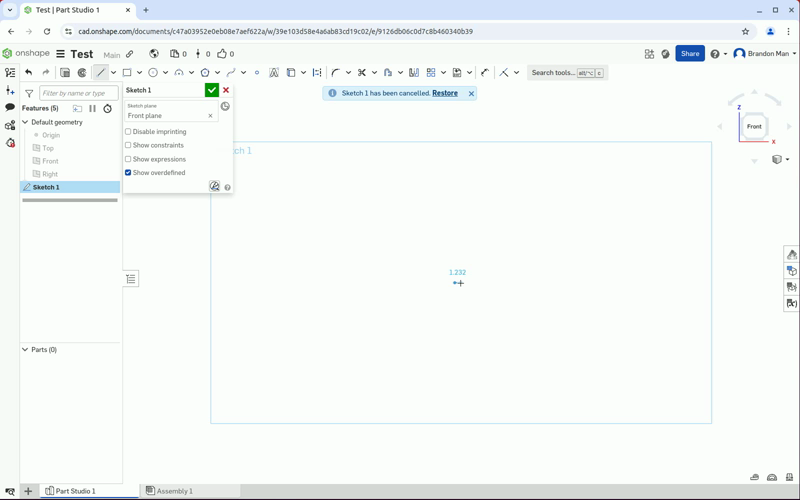
scroll(6)
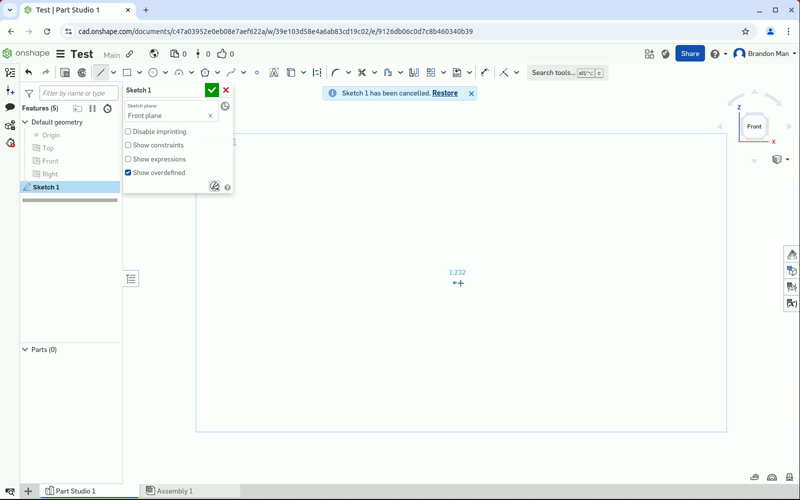
scroll(6)
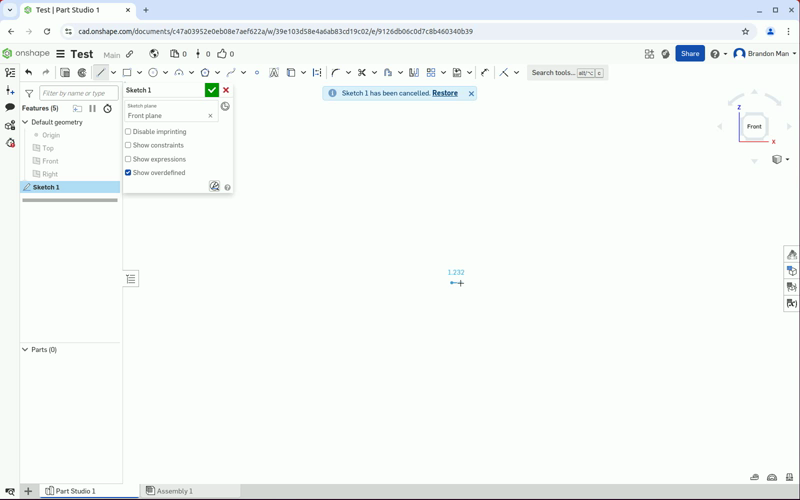
scroll(6)
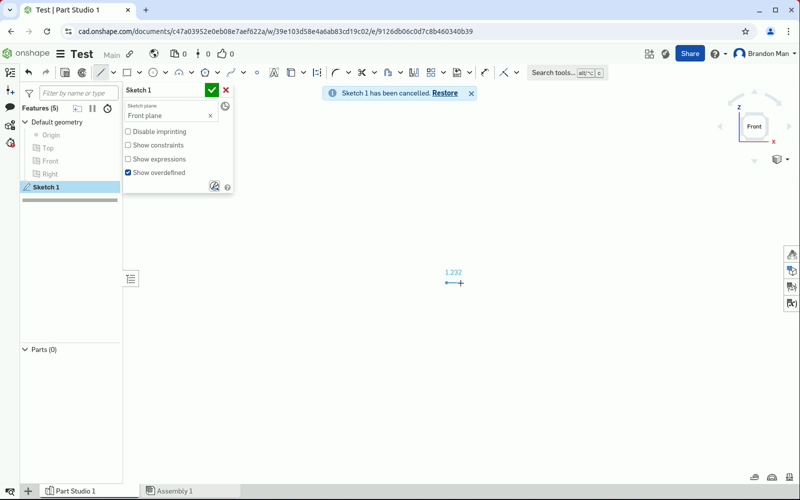
scroll(6)
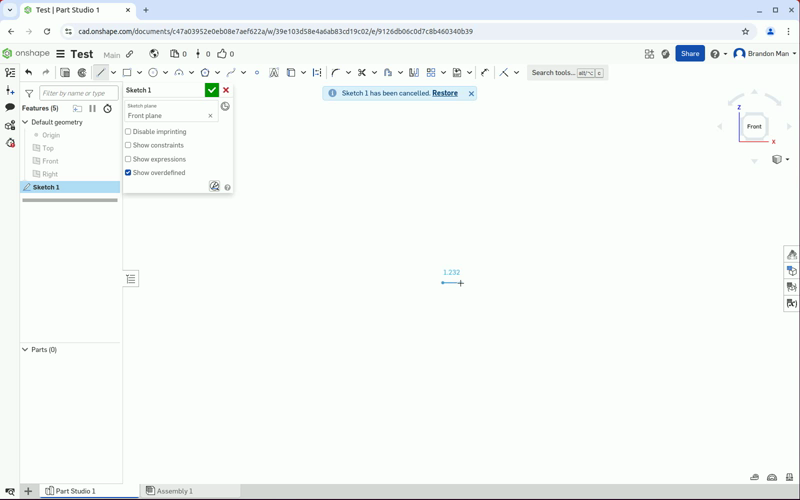
scroll(6)
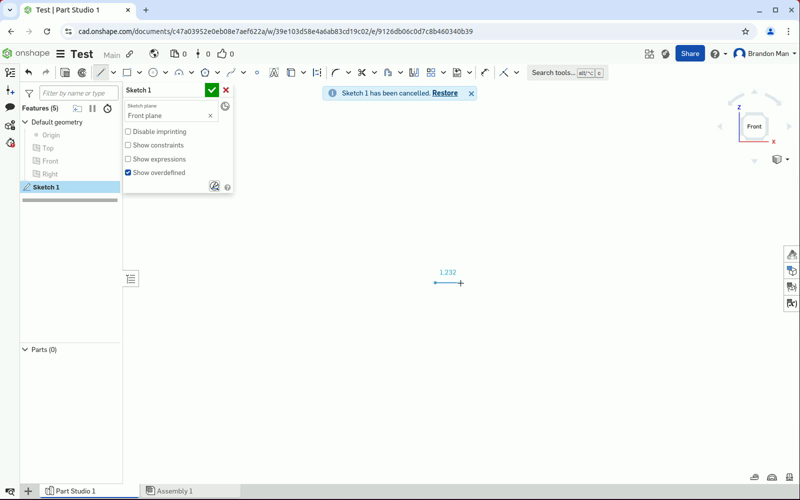
scroll(6)
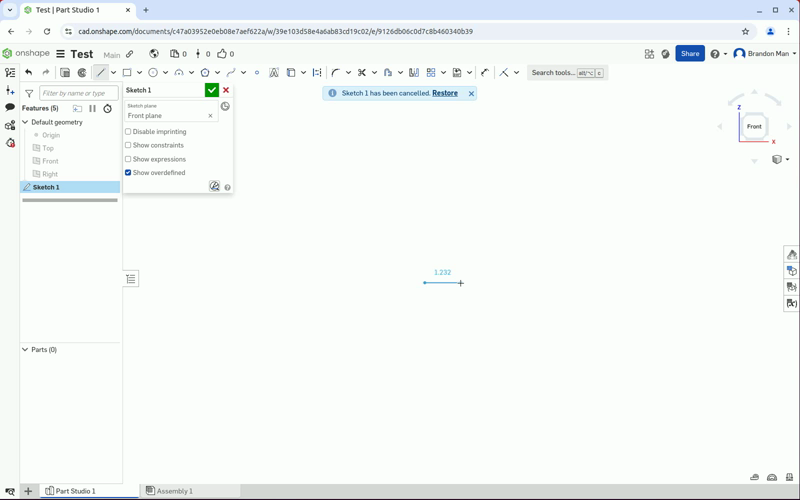
scroll(6)
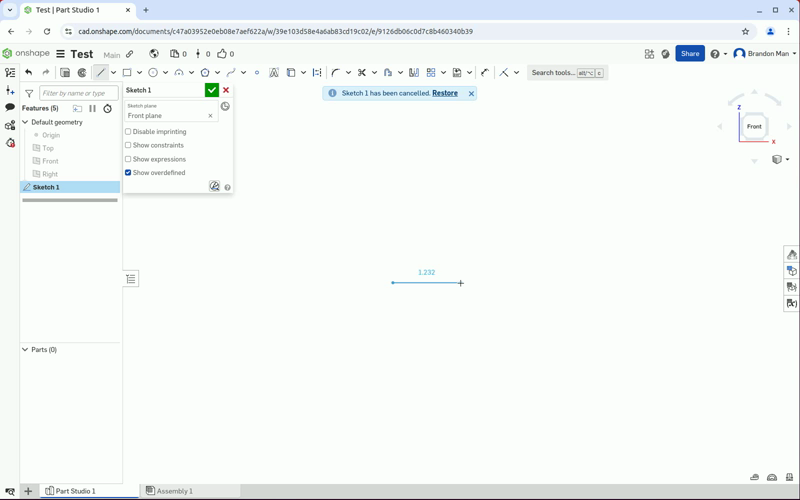
click(460, 282)
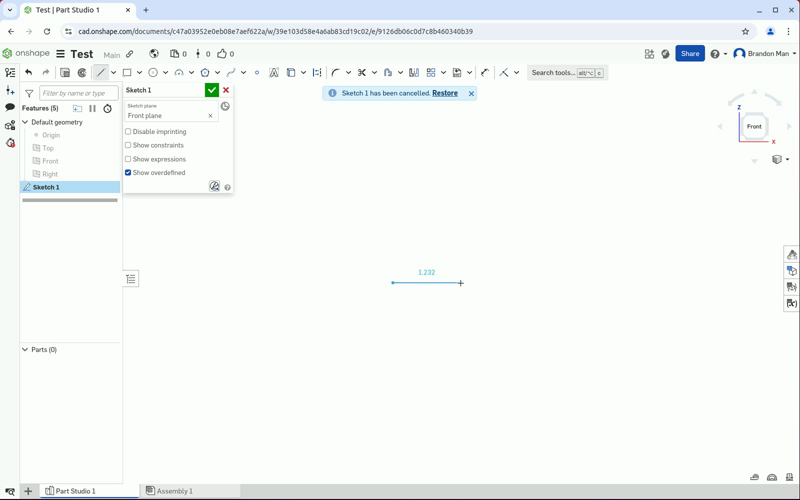
scroll(-6)
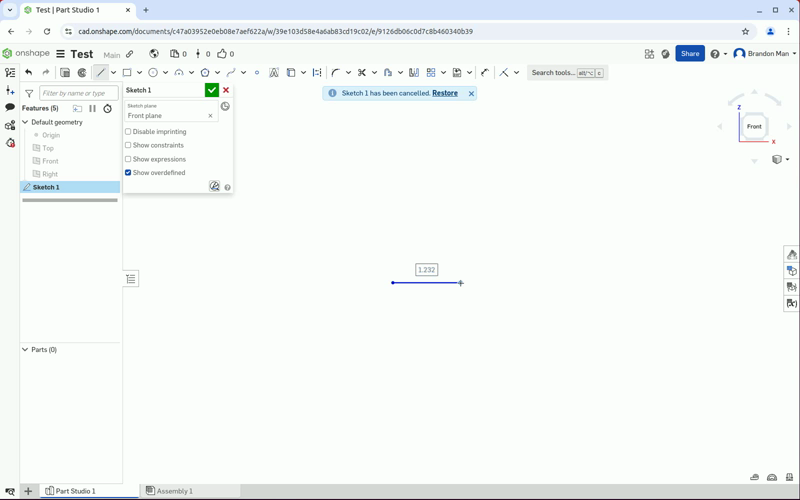
scroll(-6)
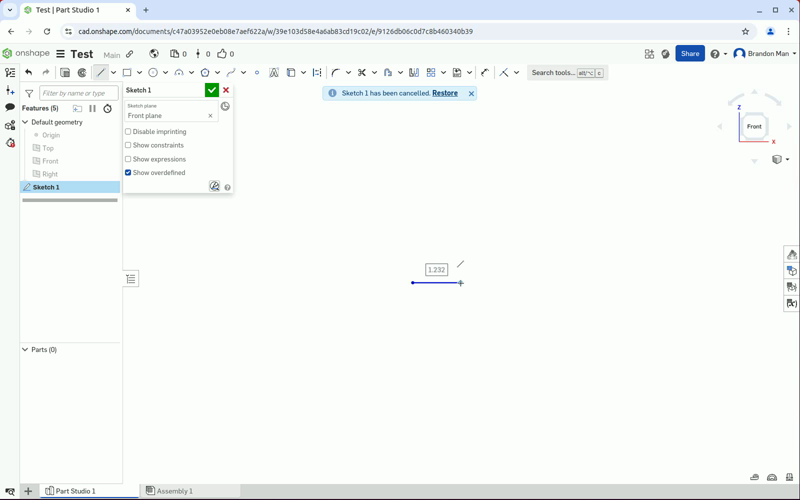
scroll(-6)
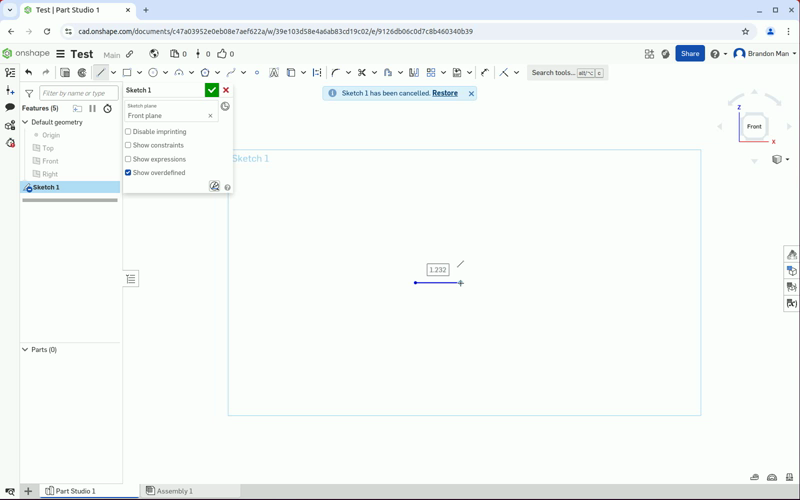
scroll(-6)
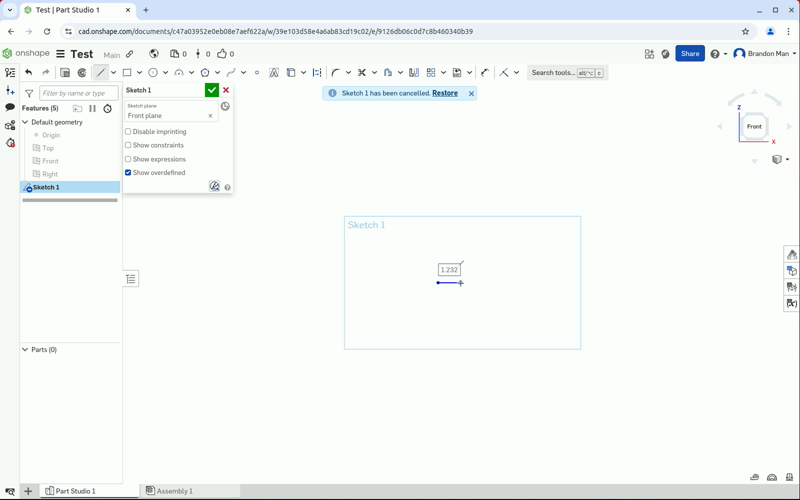
scroll(-6)
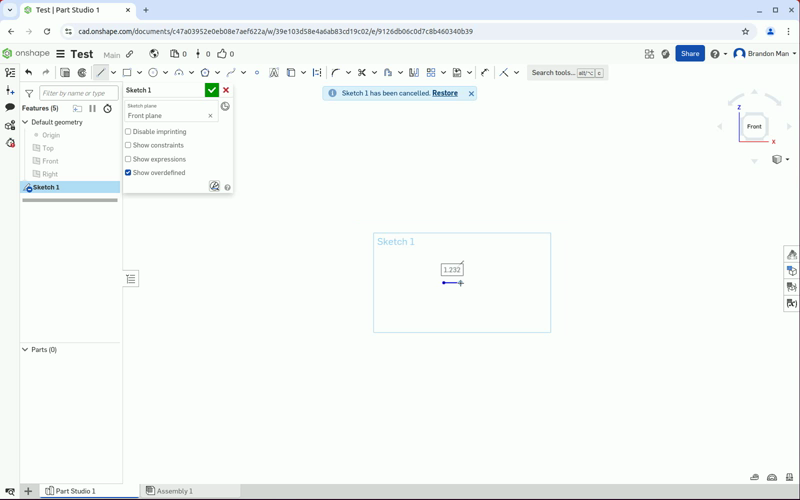
scroll(-6)
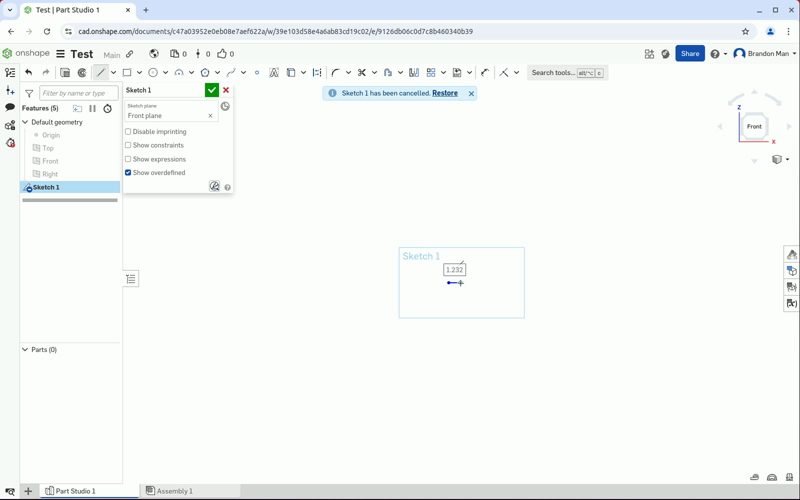
scroll(-6)
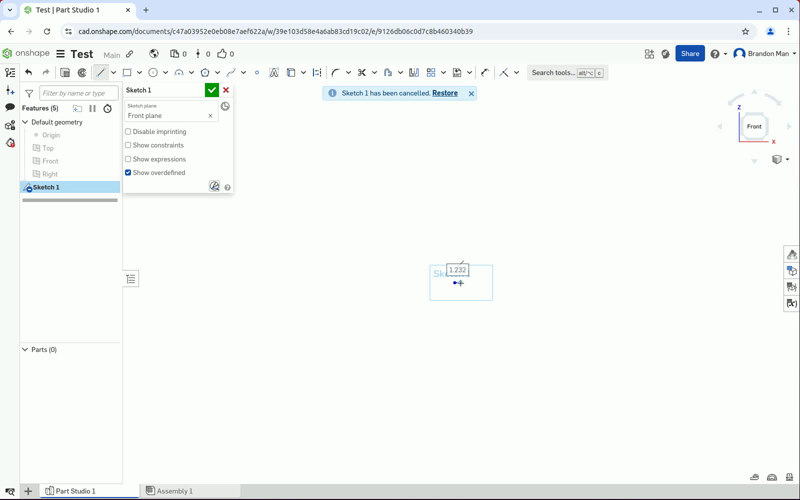
key_up(shift)
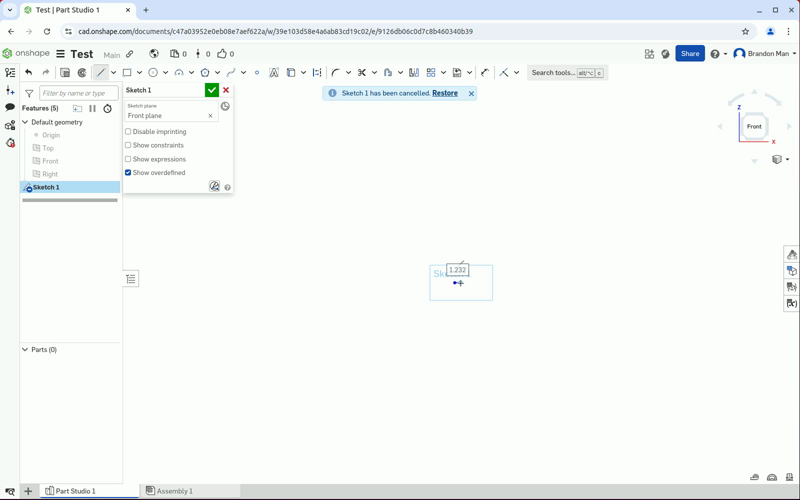
key_down(shift)
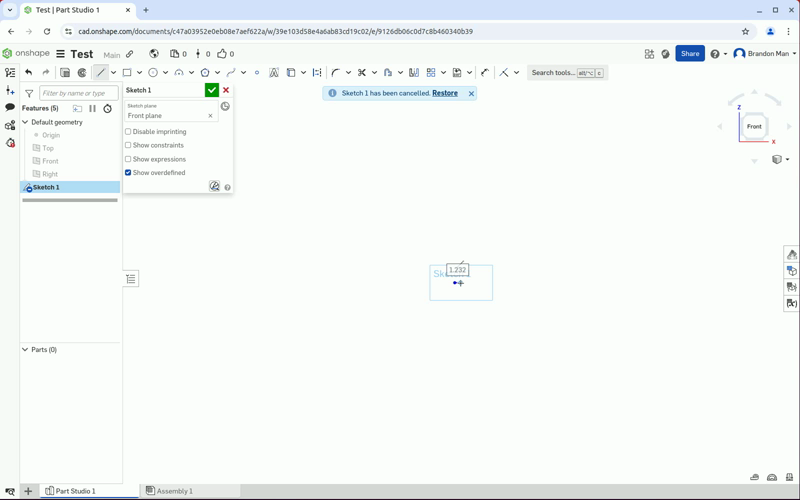
mouse_move(490, 282)
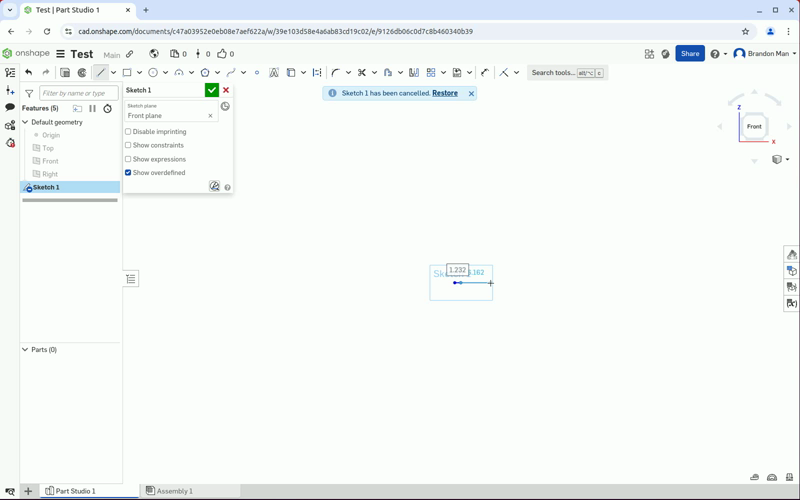
mouse_move(466, 282)
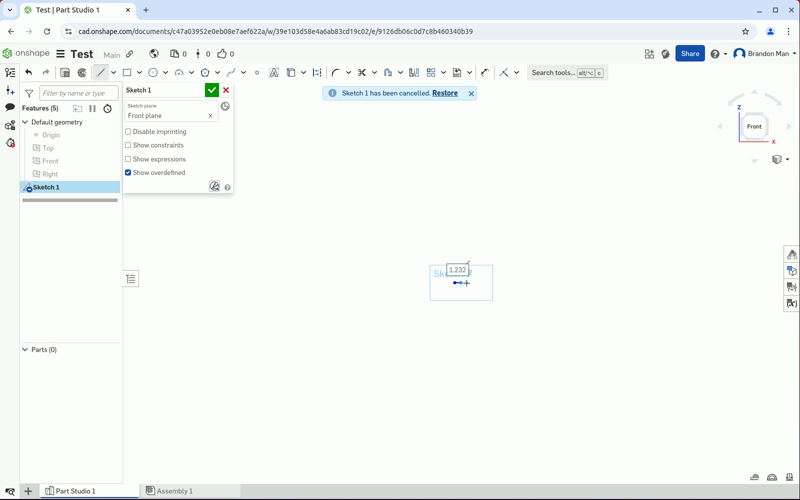
scroll(6)
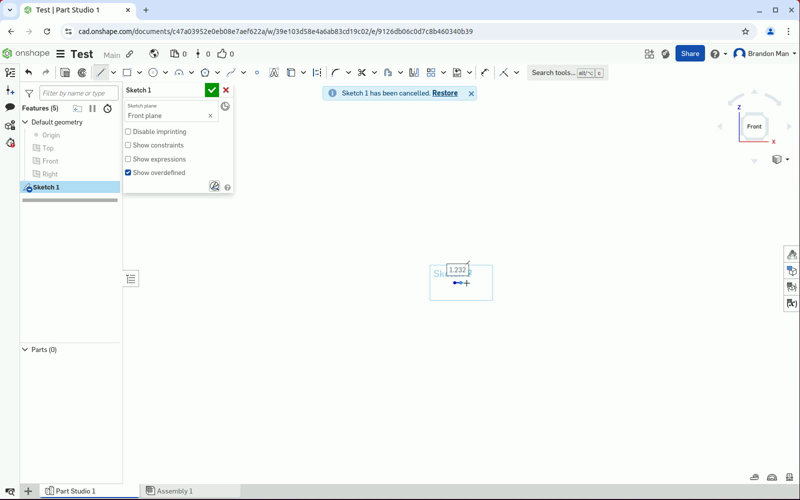
scroll(6)
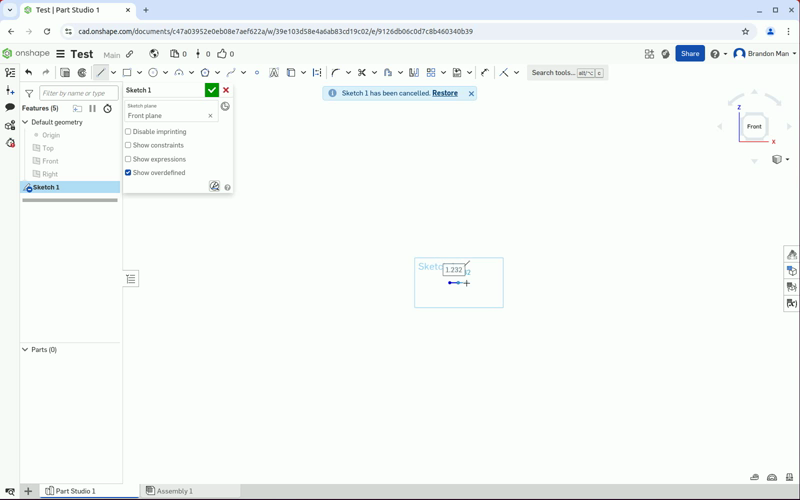
scroll(6)
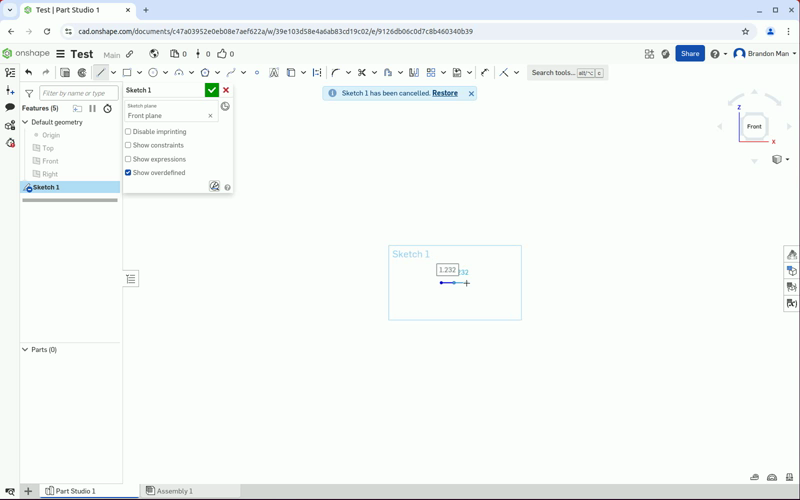
scroll(6)
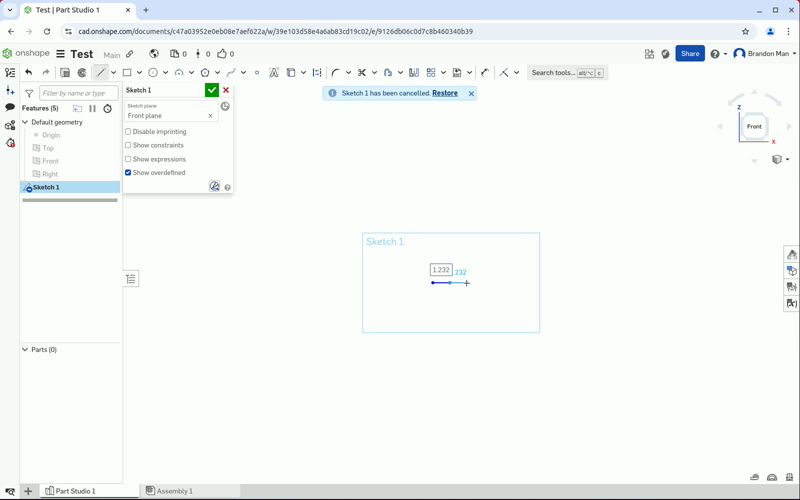
scroll(6)
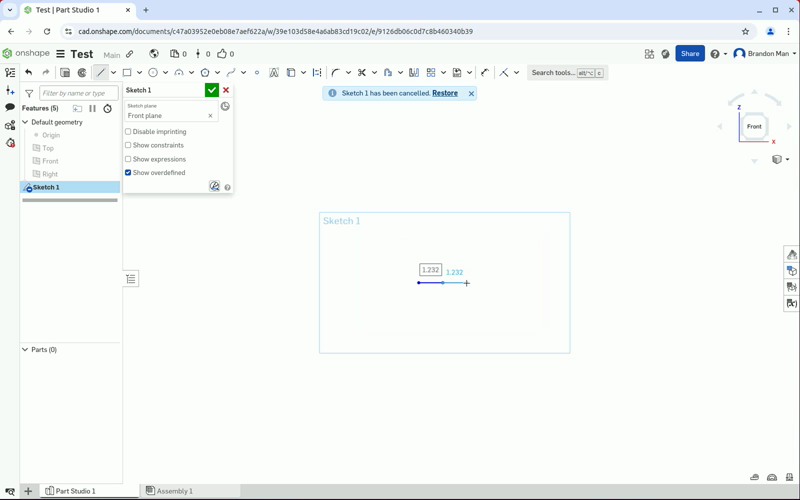
scroll(6)
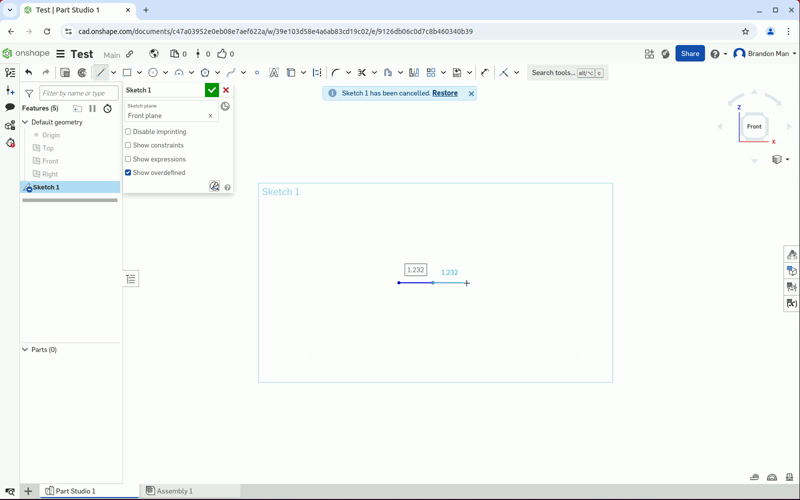
scroll(6)
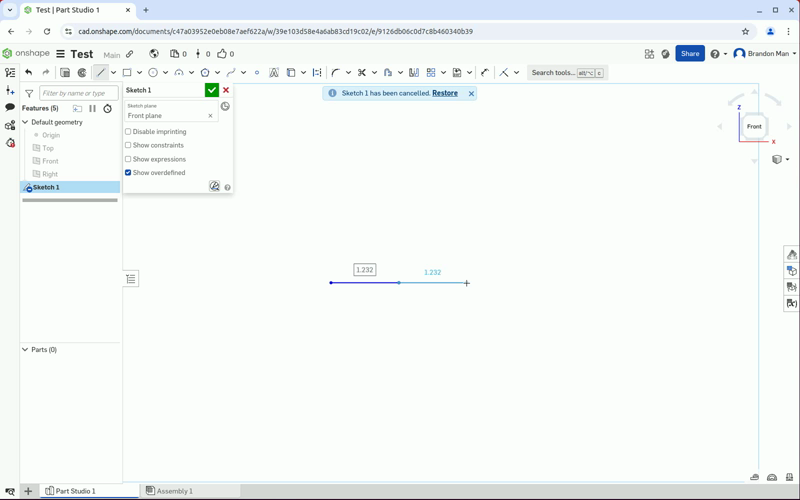
click(466, 282)
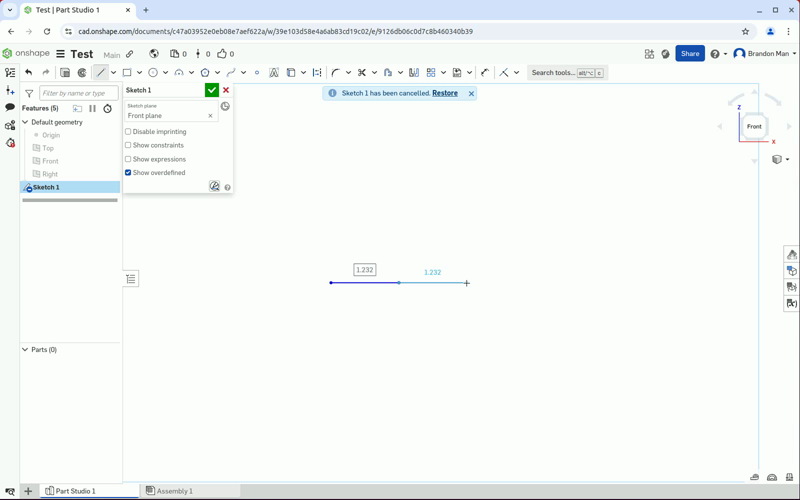
scroll(-6)
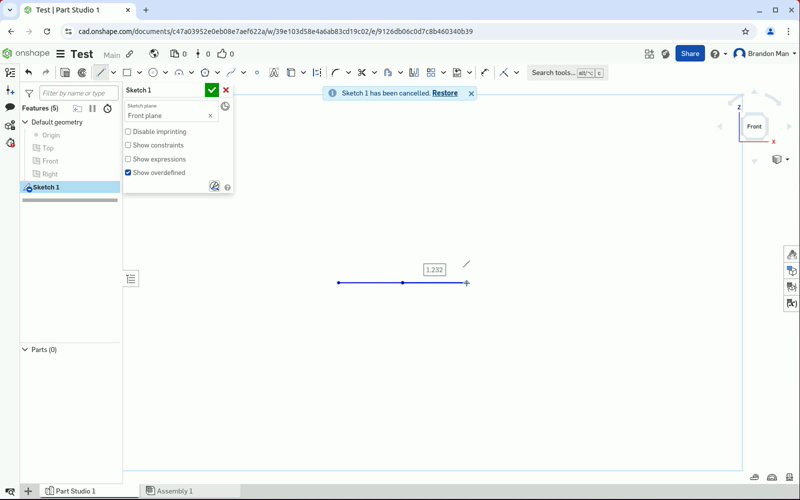
scroll(-6)
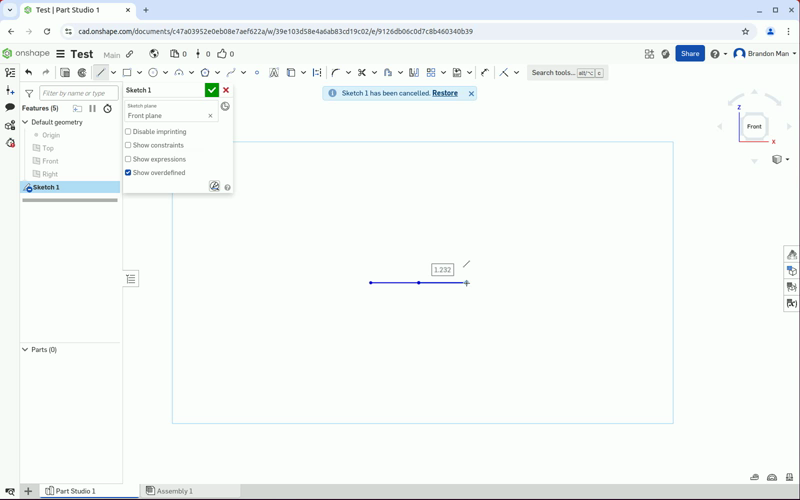
scroll(-6)
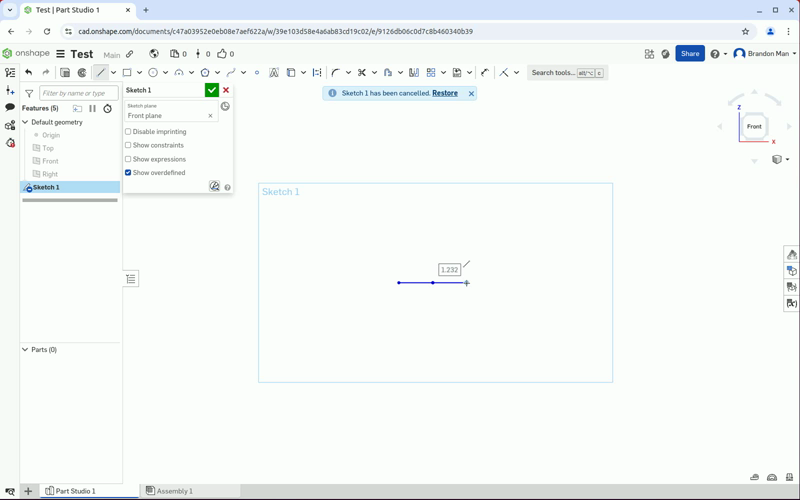
scroll(-6)
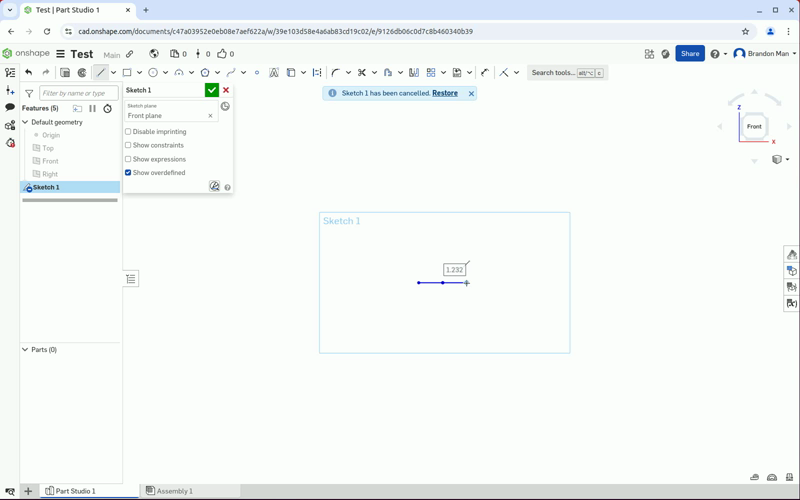
scroll(-6)
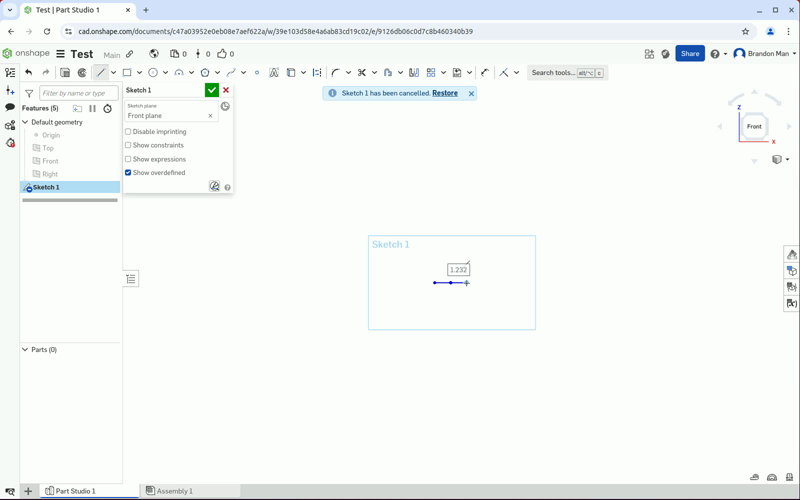
scroll(-6)
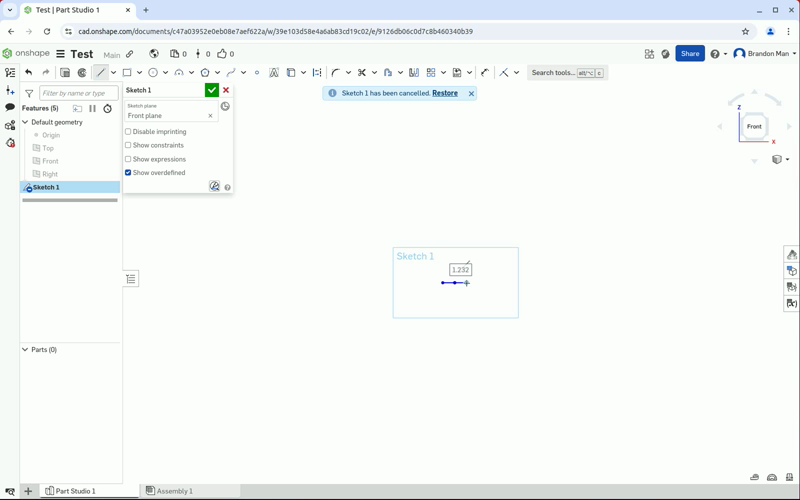
scroll(-6)
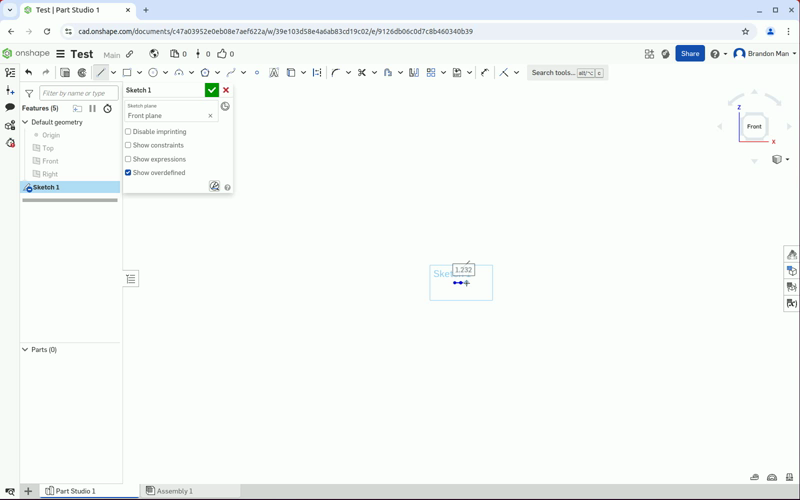
key_up(shift)
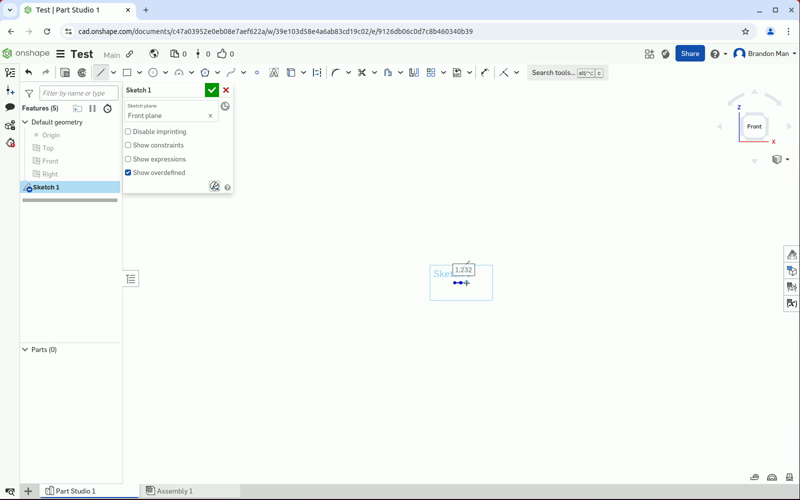
key_down(shift)
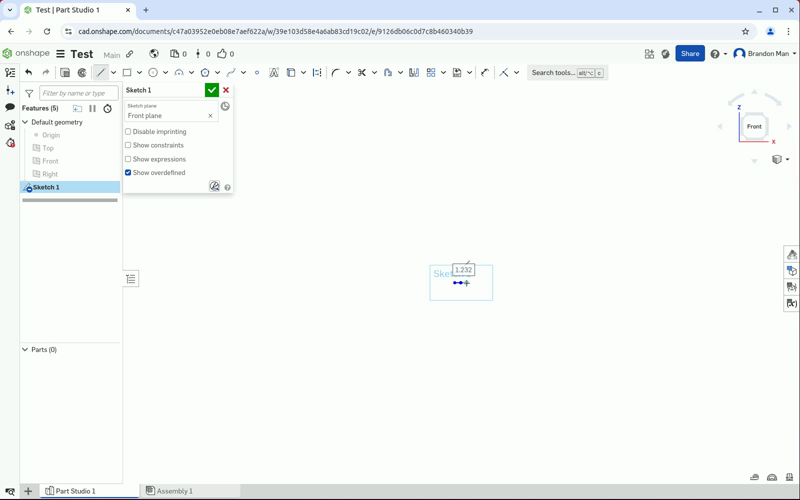
mouse_move(466, 170)
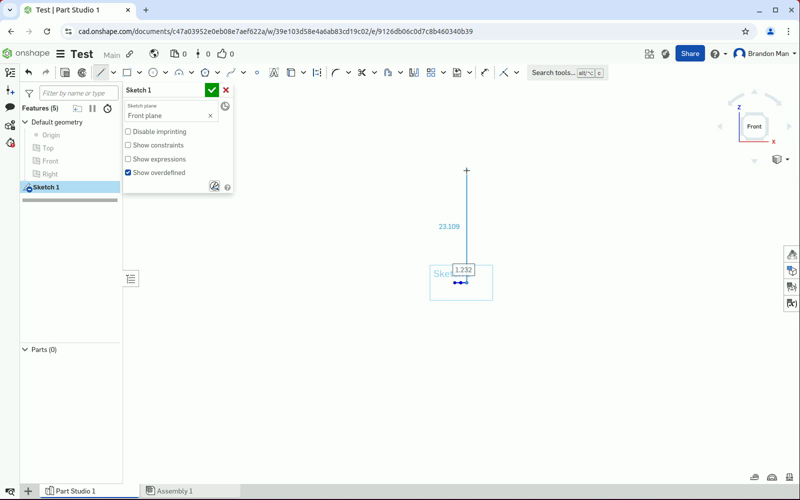
click(466, 170)
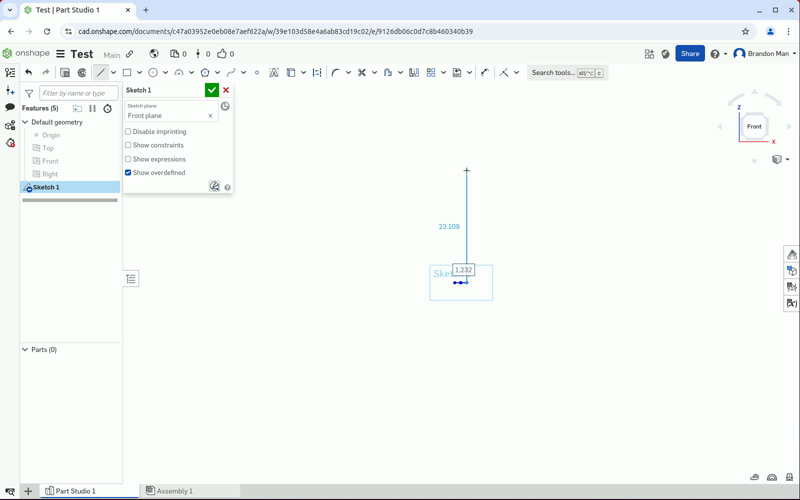
key_up(shift)
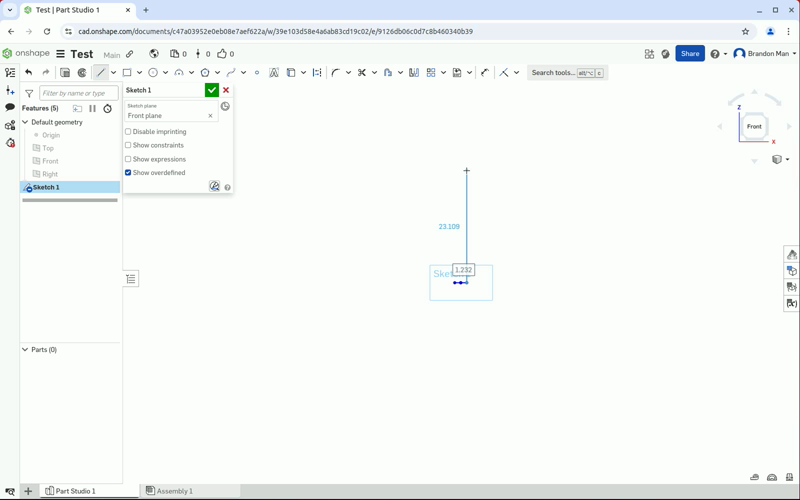
key_down(shift)
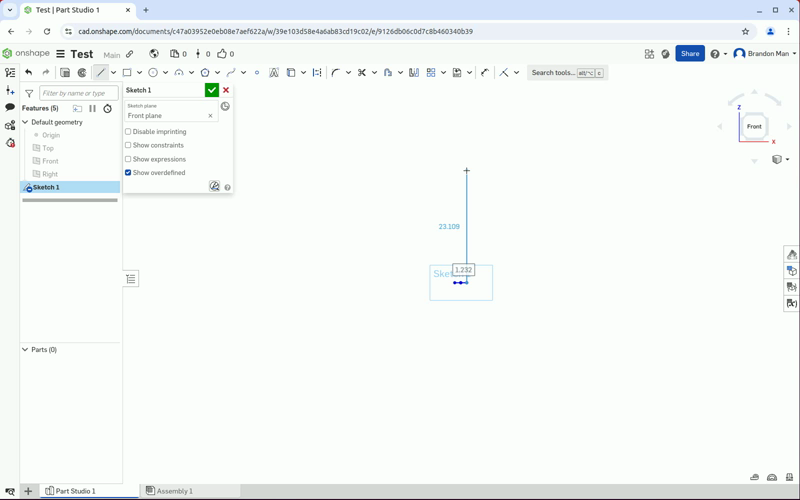
mouse_move(496, 170)
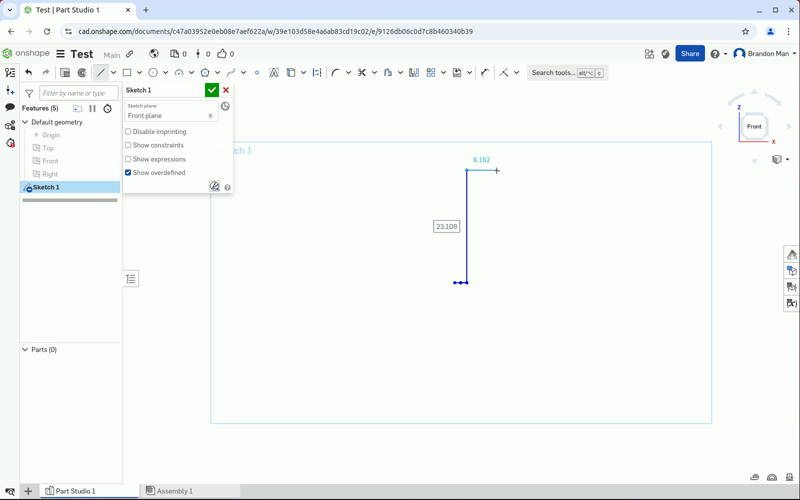
mouse_move(454, 170)
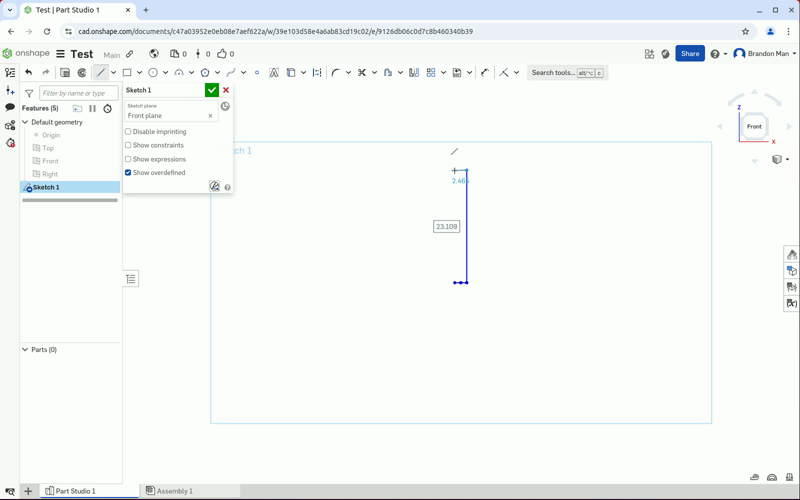
click(454, 170)
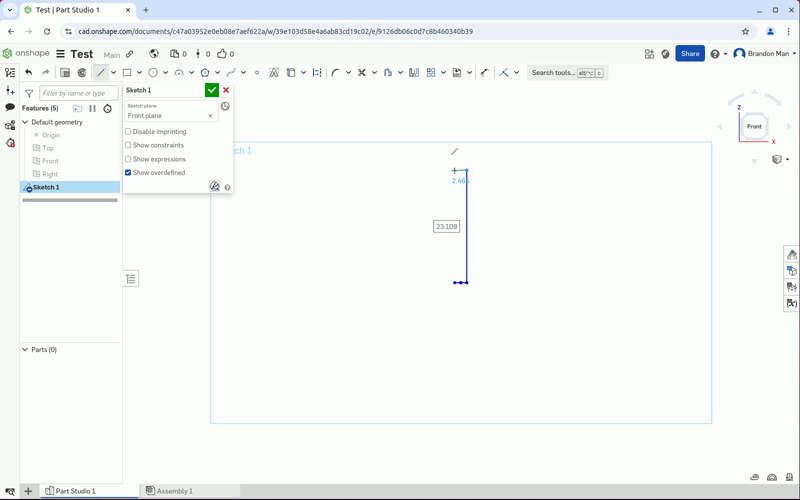
key_up(shift)
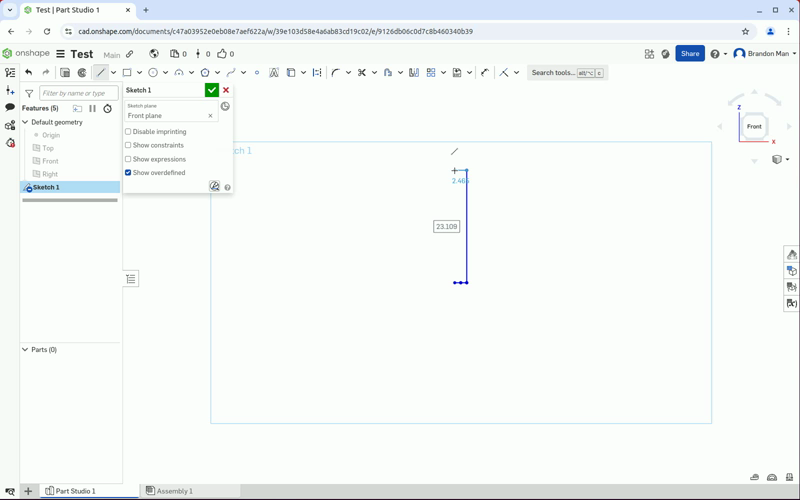
key_down(shift)
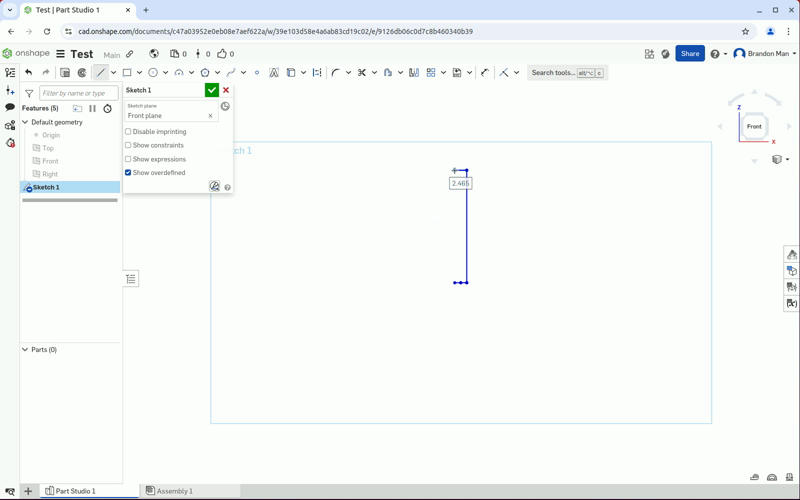
mouse_move(454, 282)
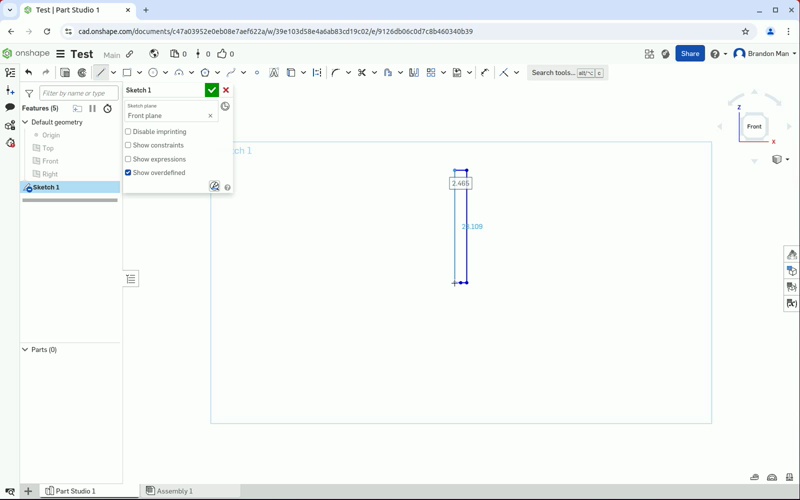
key_up(shift)
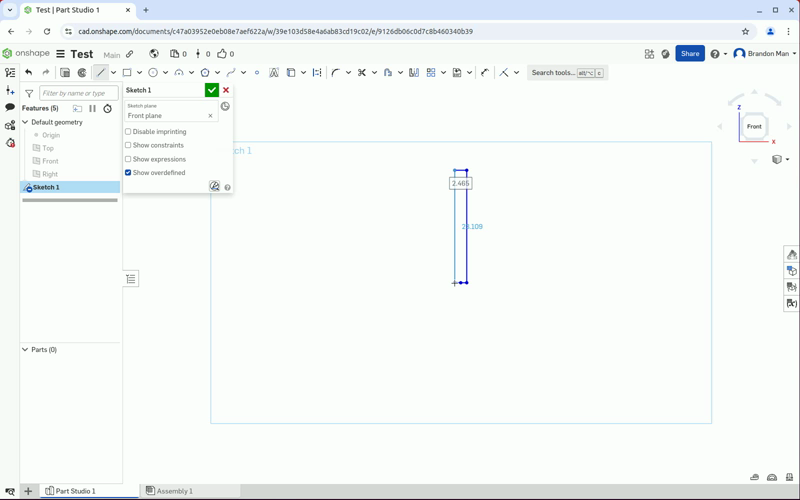
click(454, 282)
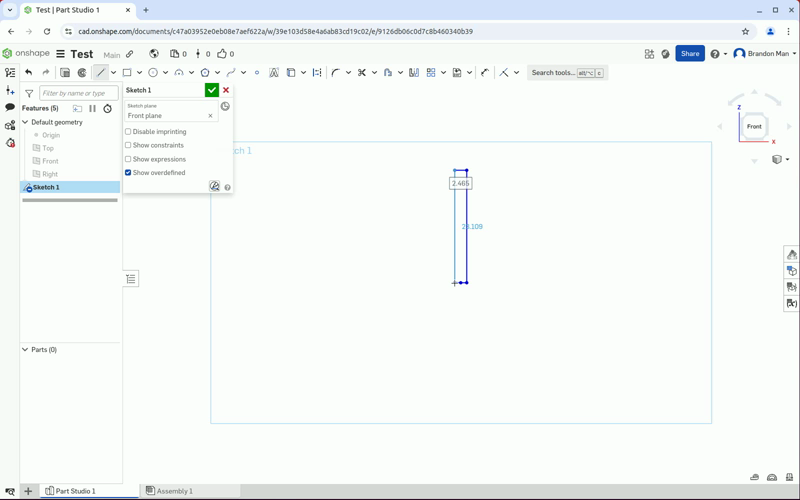
key(esc)
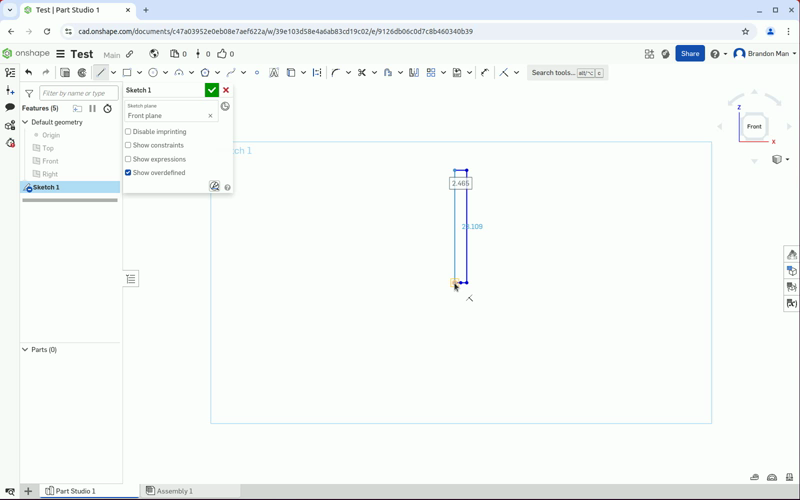
key(c)
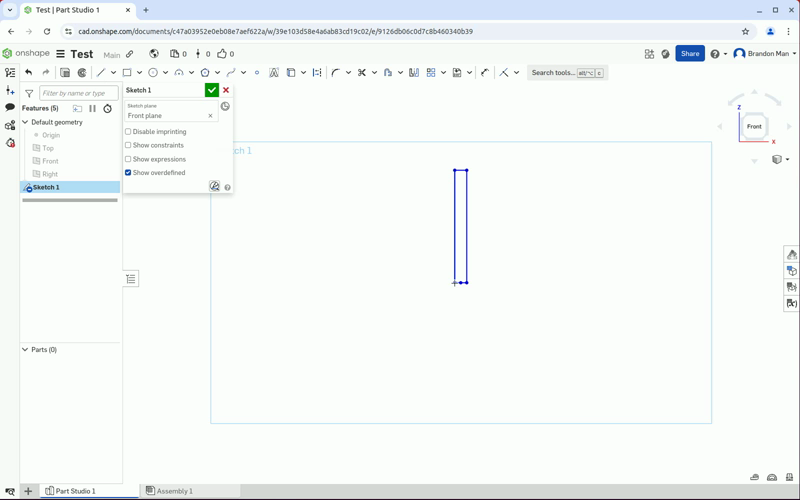
key_down(shift)
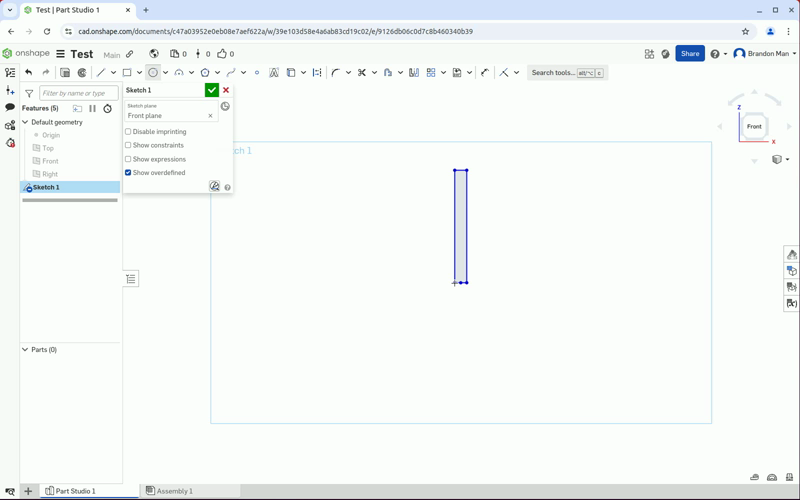
mouse_move(460, 175)
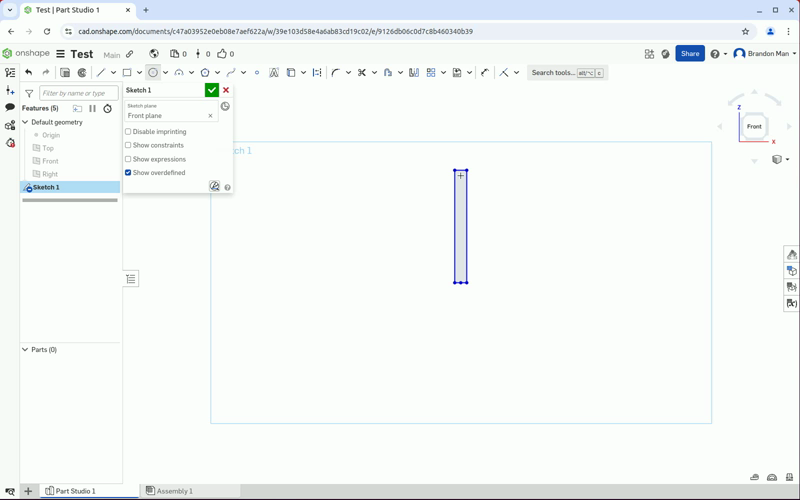
click(460, 175)
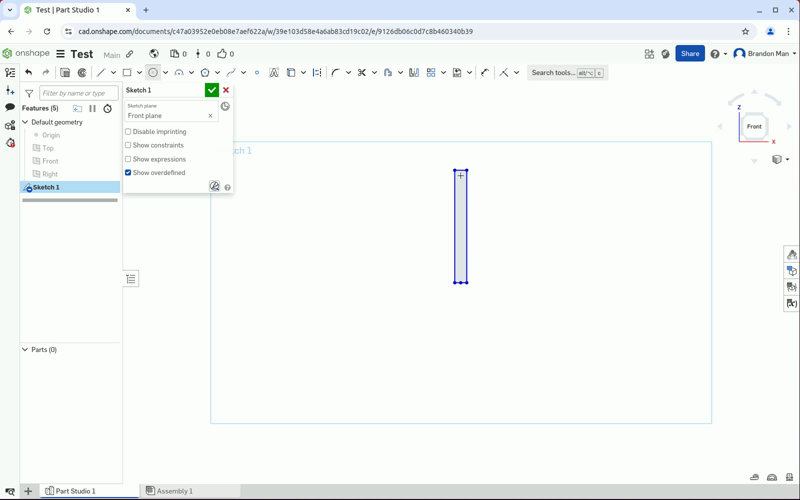
key_up(shift)
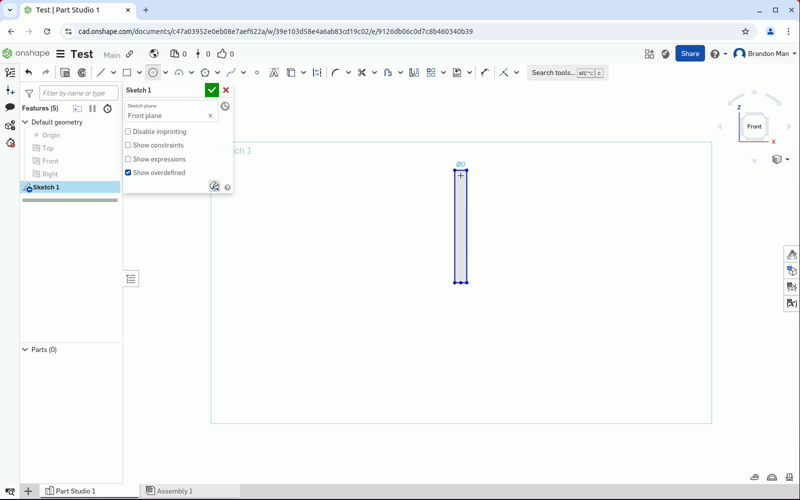
mouse_move(464, 175)
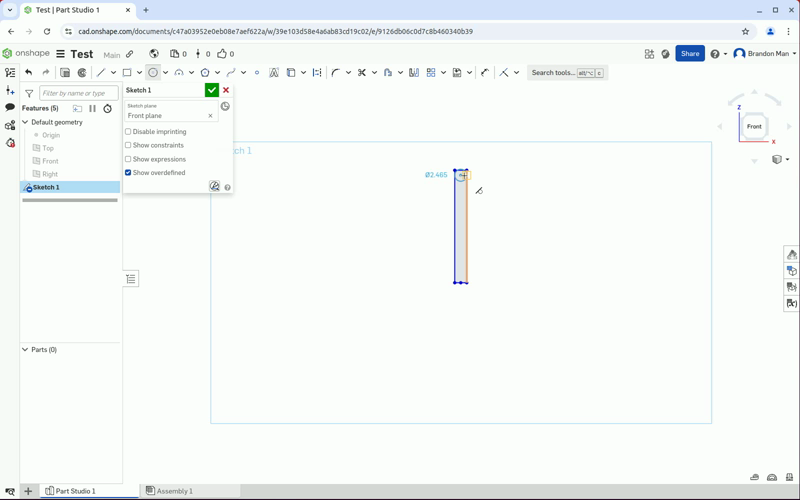
click(464, 175)
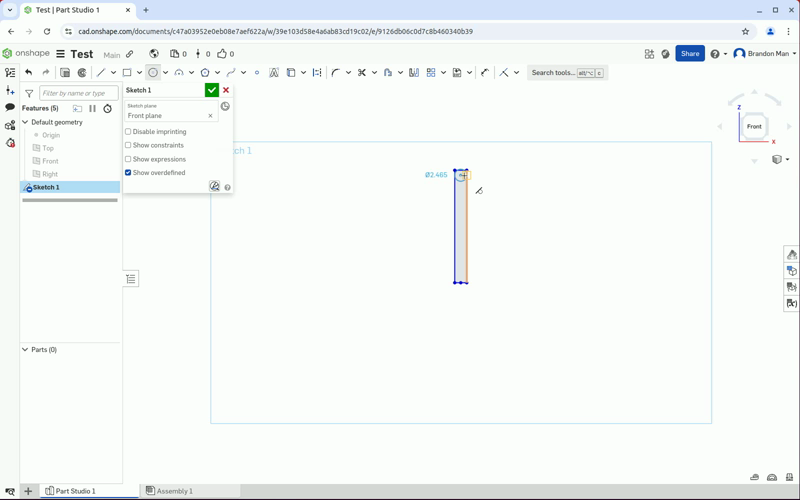
key(esc)
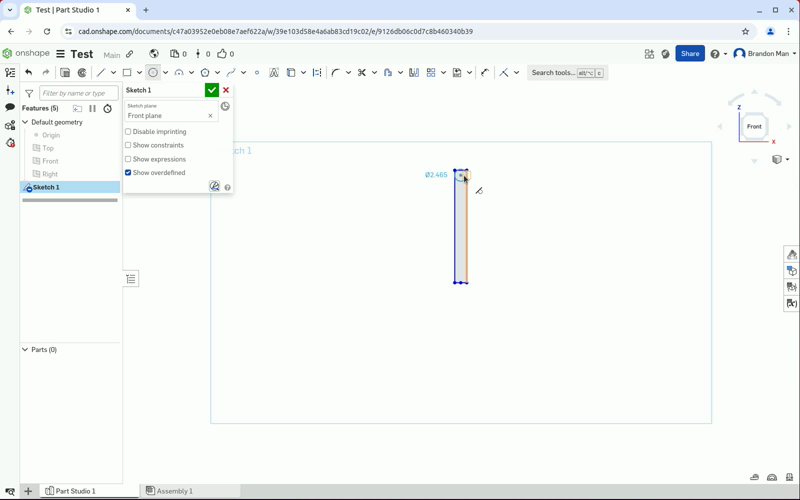
mouse_move(459, 275)
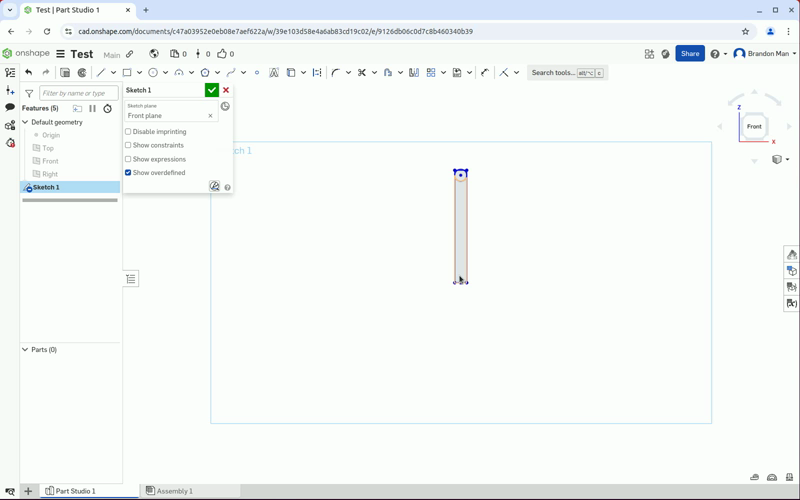
scroll(6)
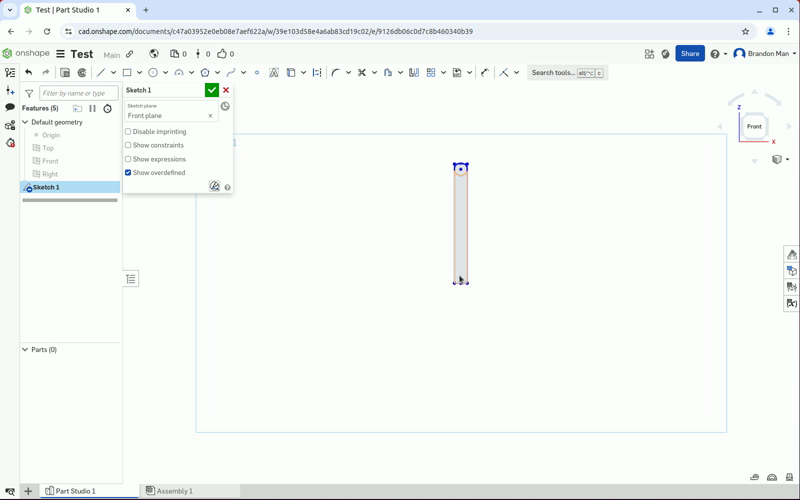
scroll(6)
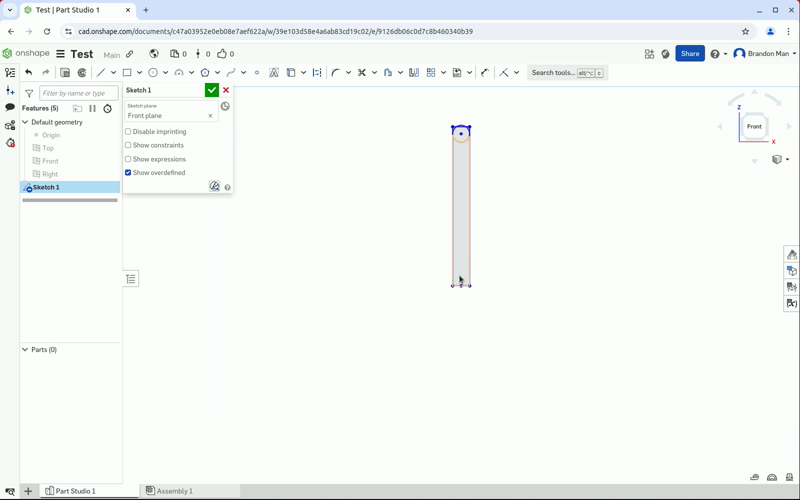
scroll(6)
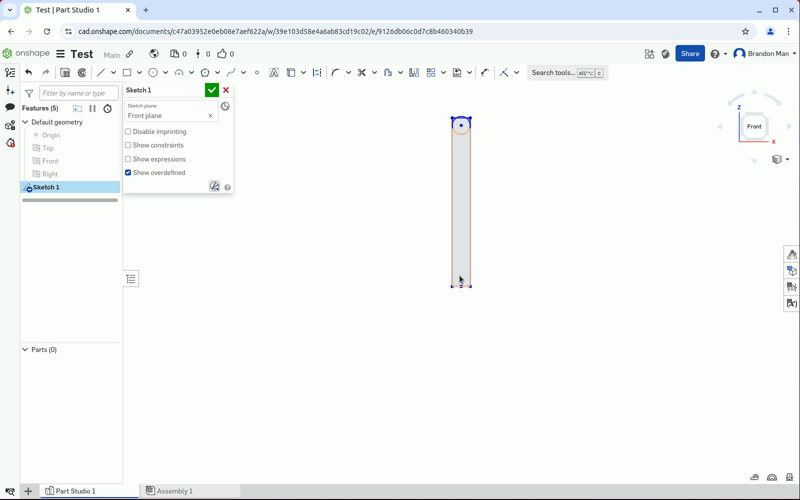
scroll(6)
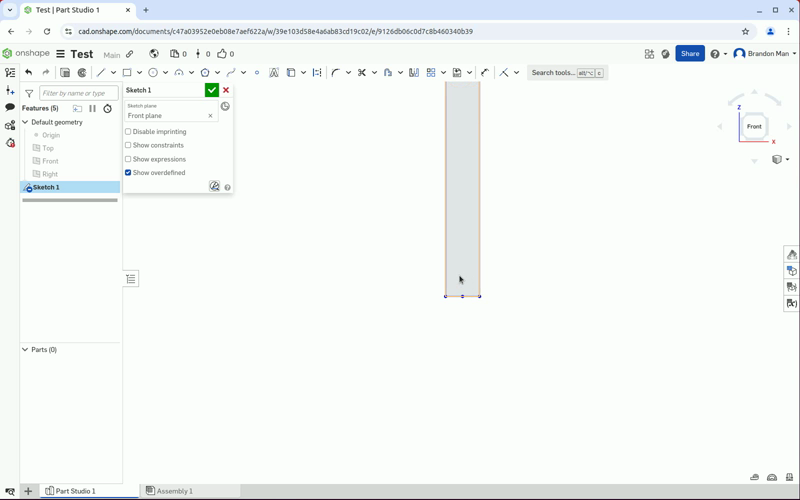
scroll(6)
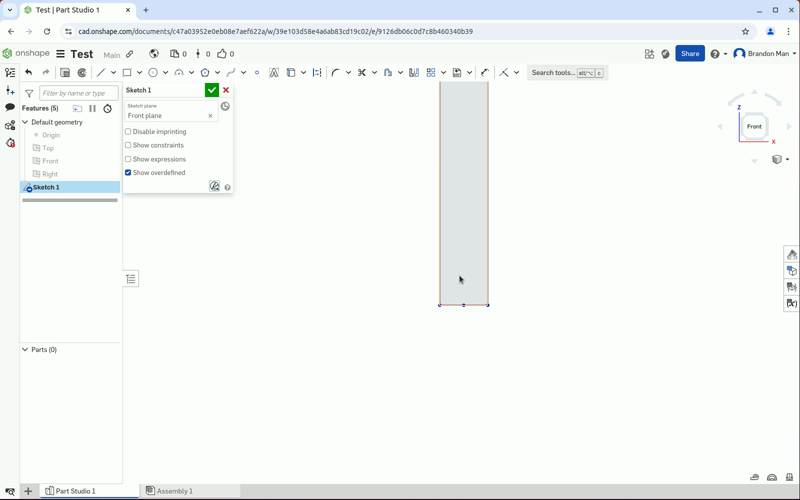
scroll(6)
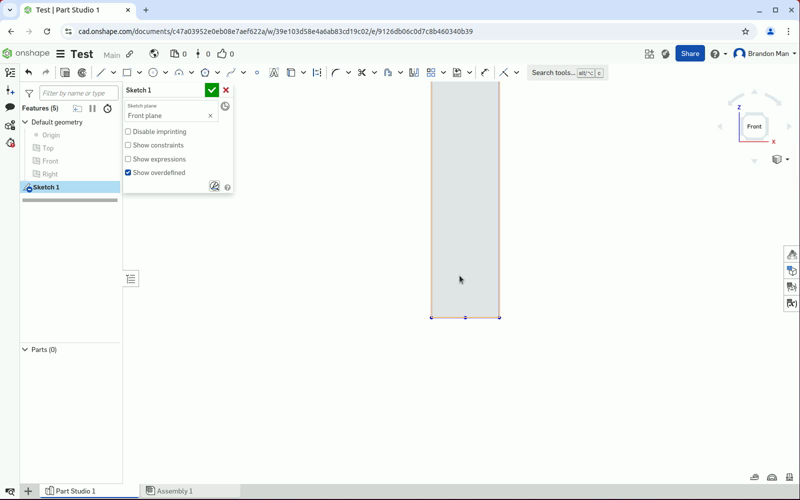
scroll(6)
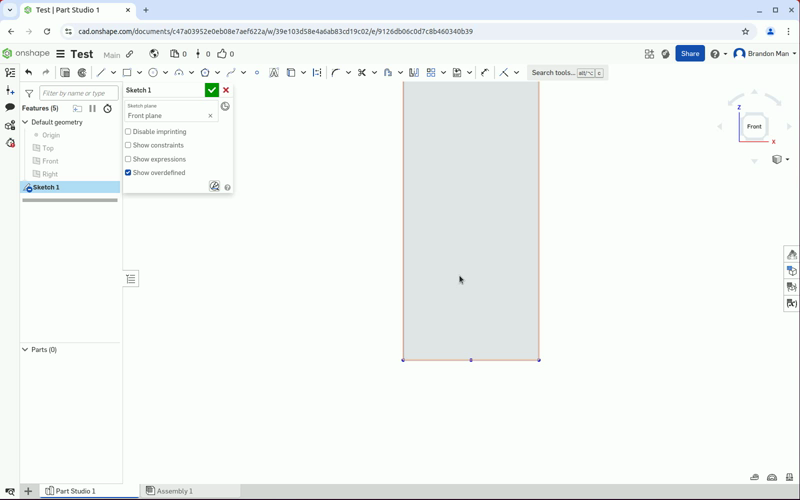
click(459, 275)
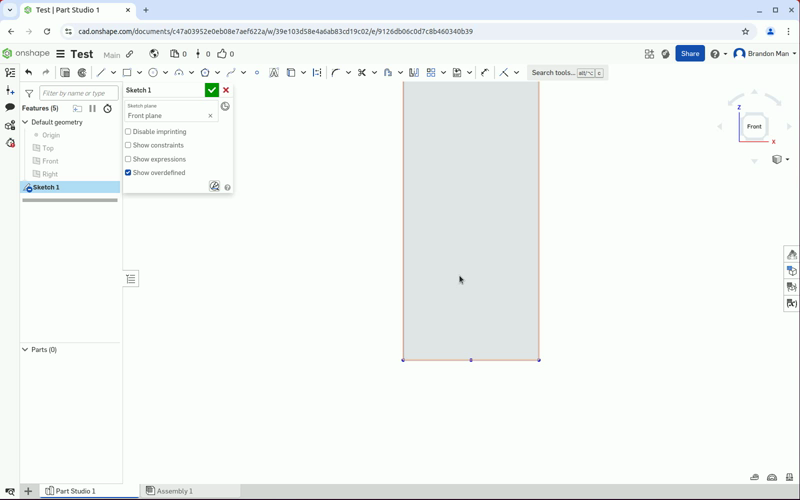
scroll(-6)
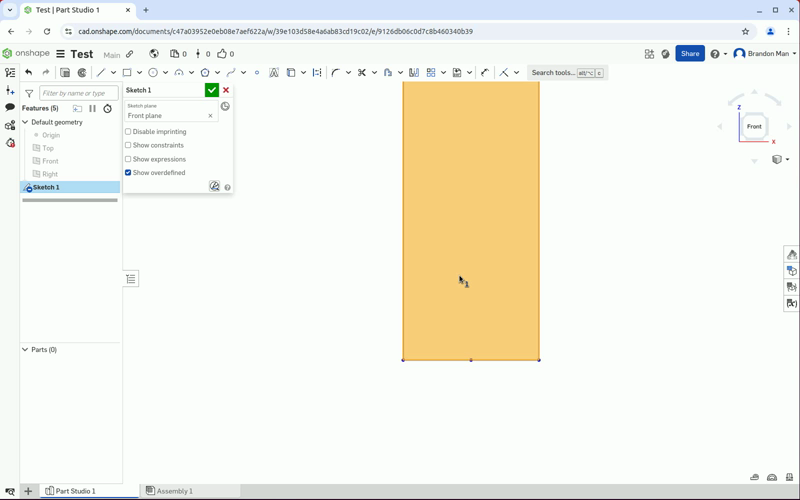
scroll(-6)
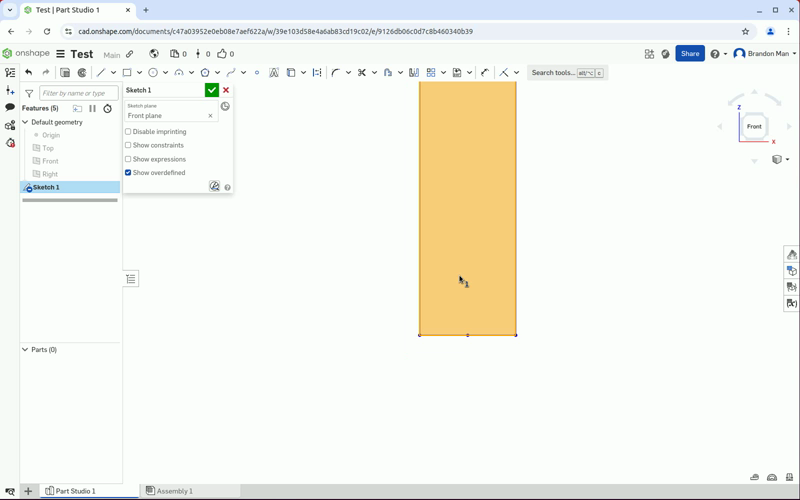
scroll(-6)
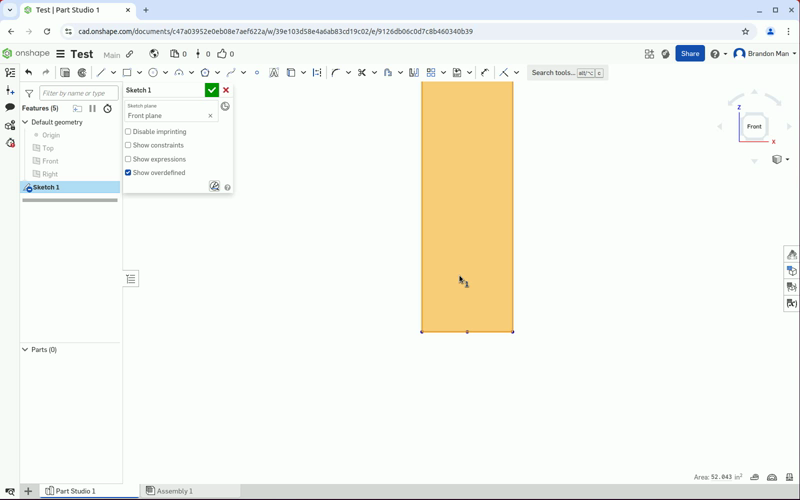
scroll(-6)
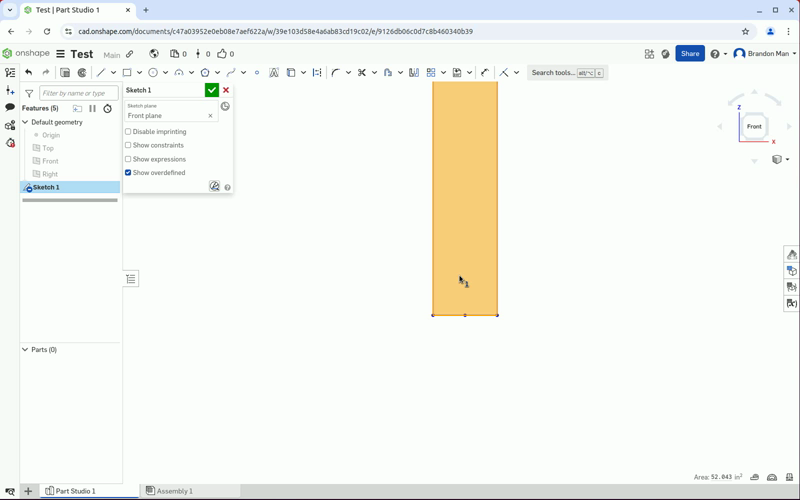
scroll(-6)
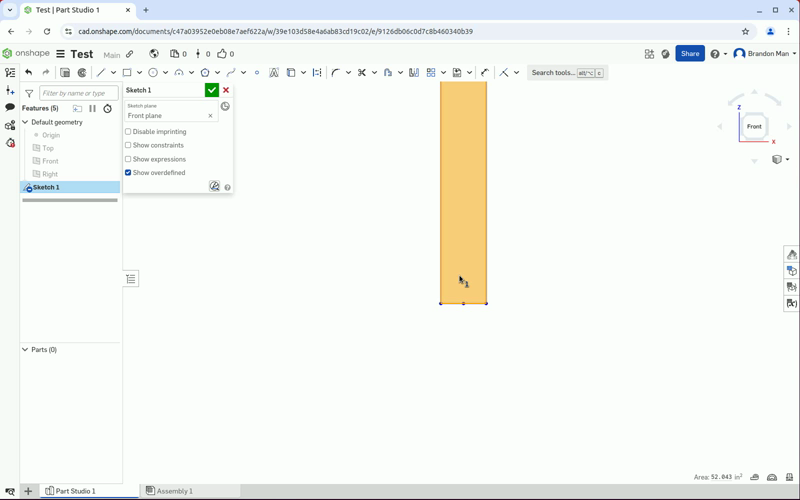
scroll(-6)
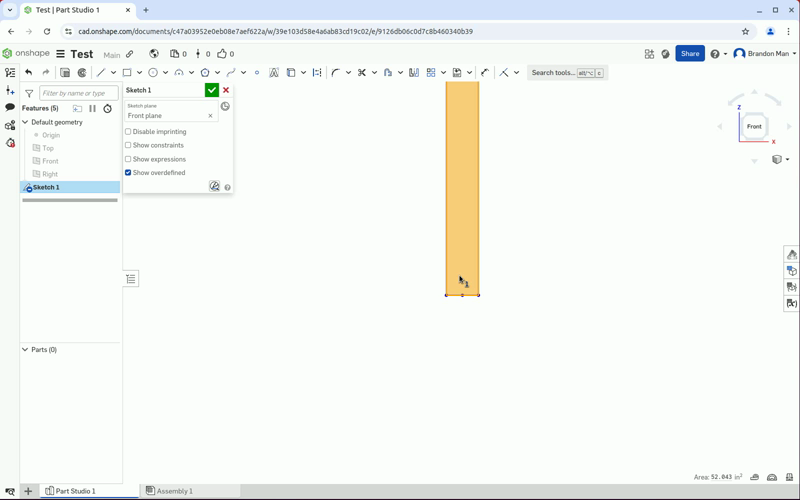
scroll(-6)
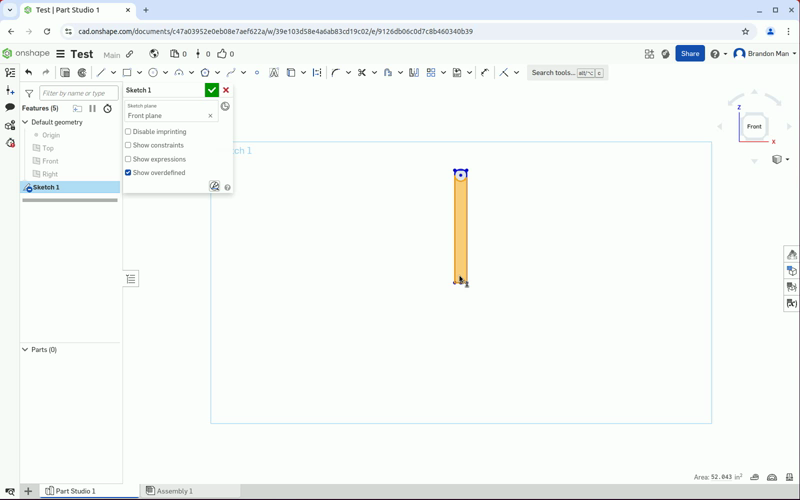
mouse_move(73, 352)
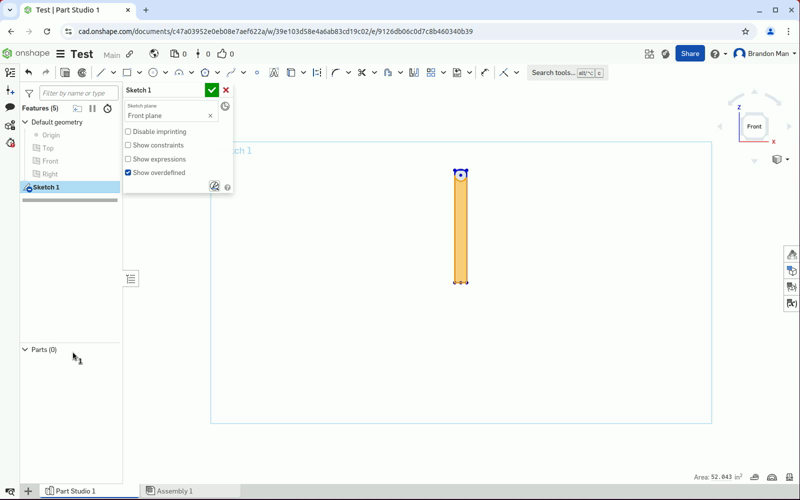
key(shift+y)
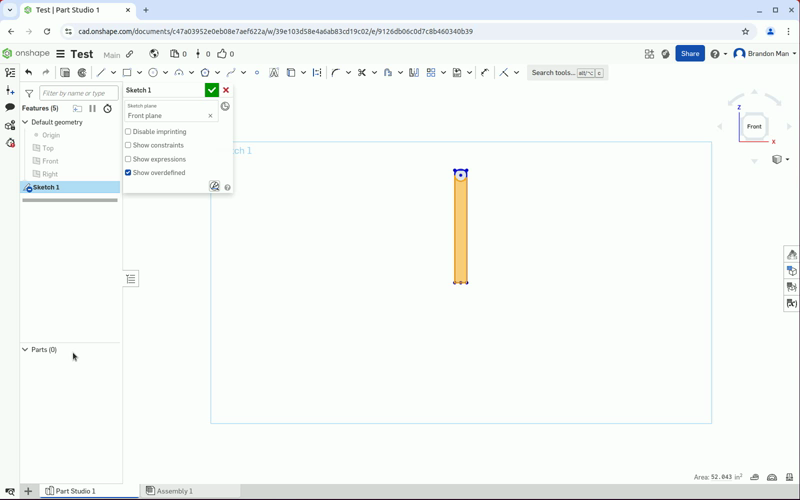
key(shift+e)
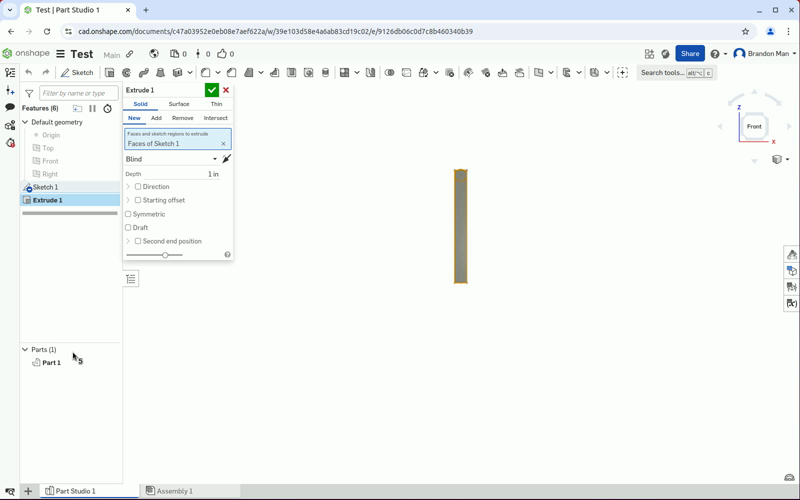
mouse_move(143, 106)
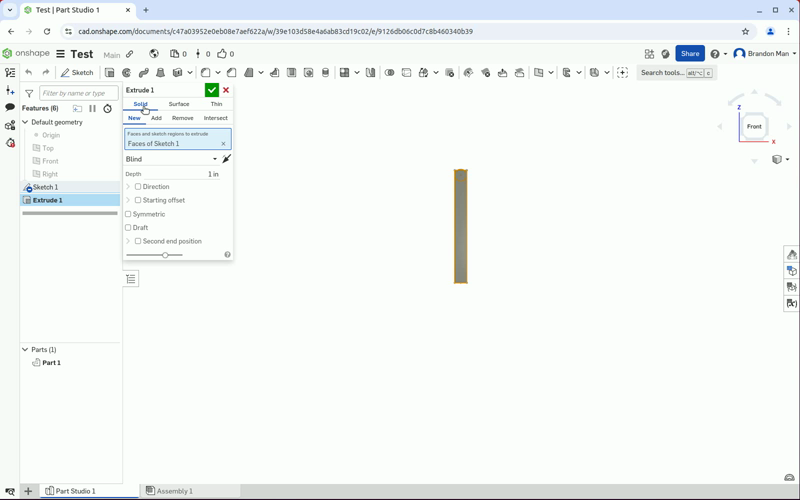
click(143, 106)
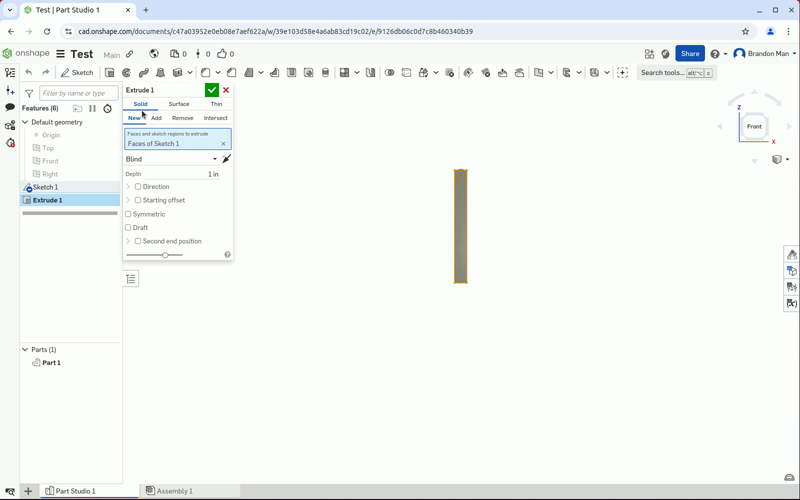
mouse_move(137, 120)
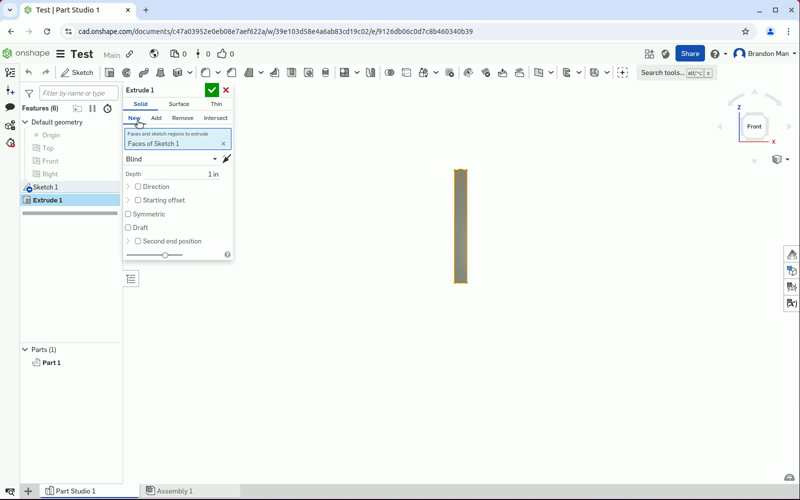
click(137, 120)
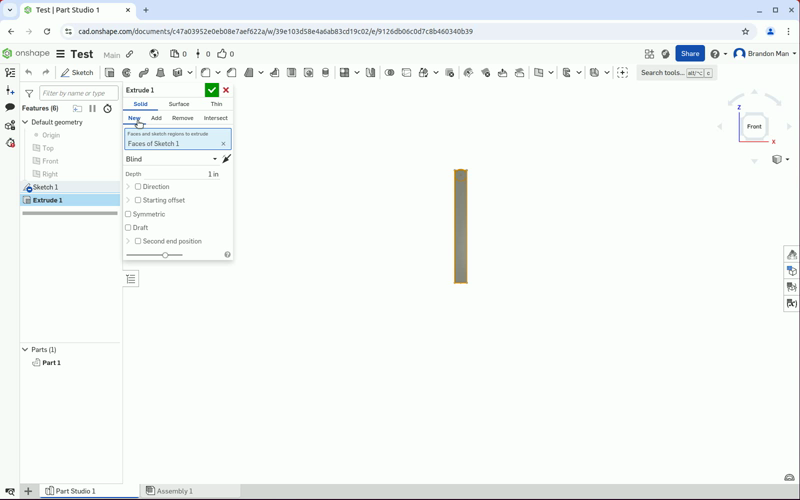
key(tab, 4)
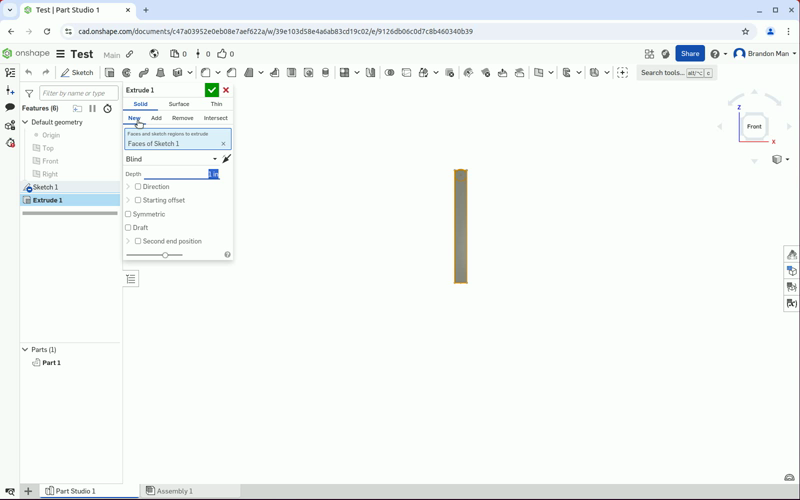
text(2.166)
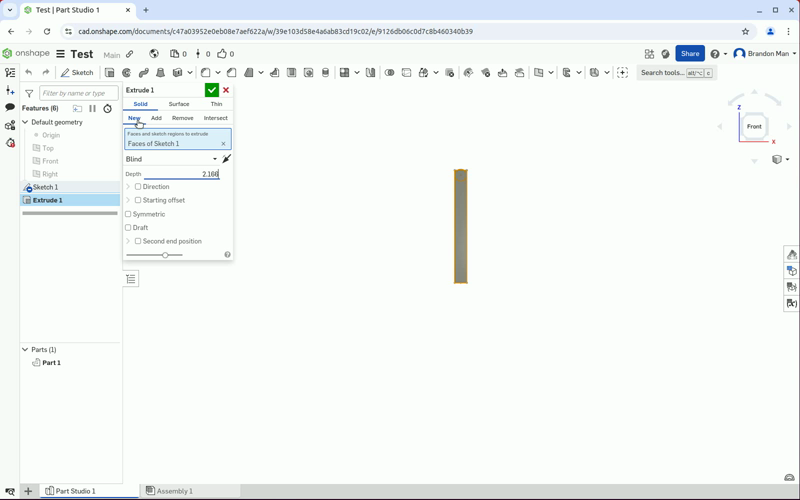
key(enter)
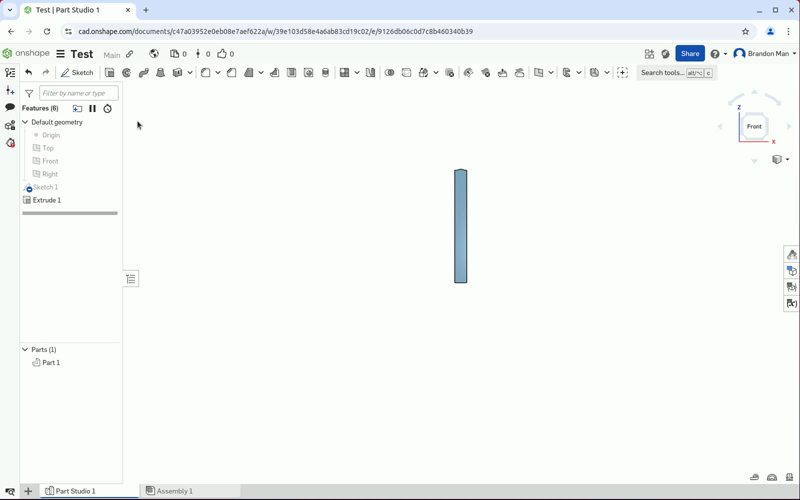
key(shift+h)
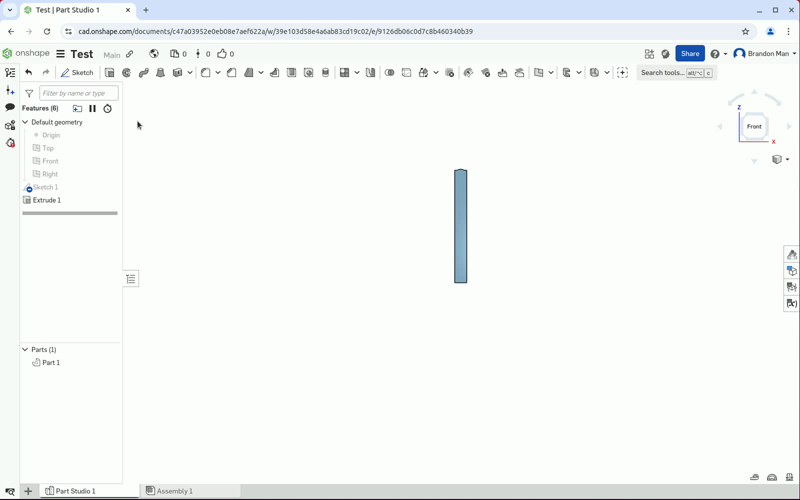
key(shift+h)
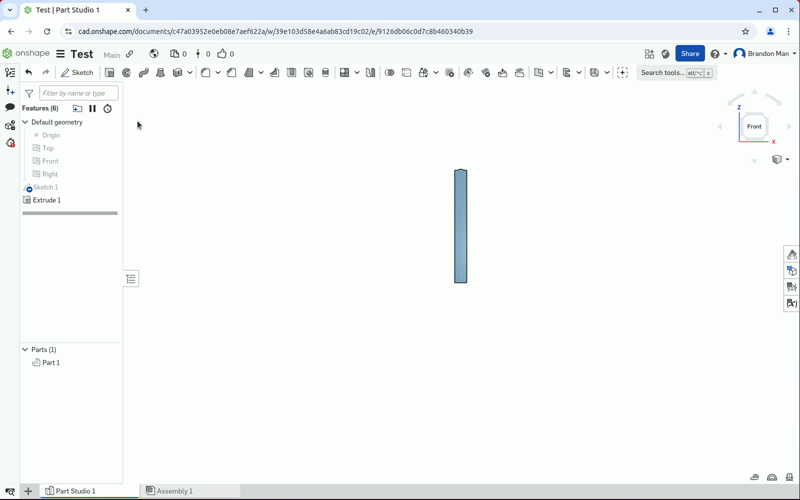
mouse_move(73, 189)
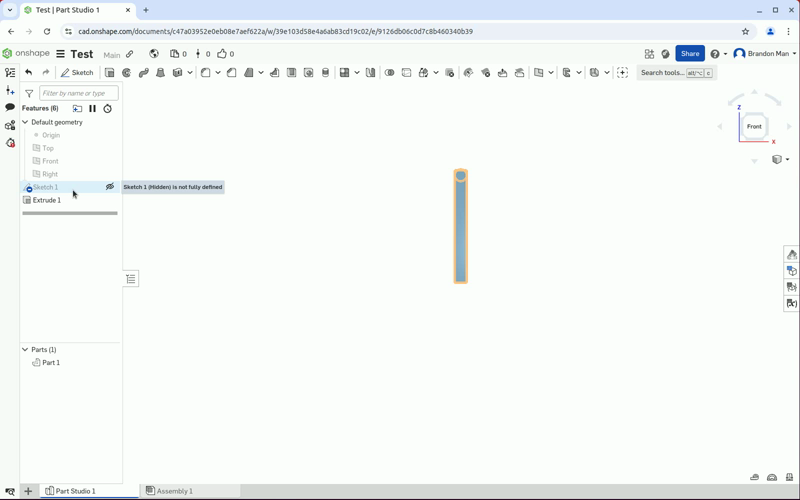
click(73, 189)
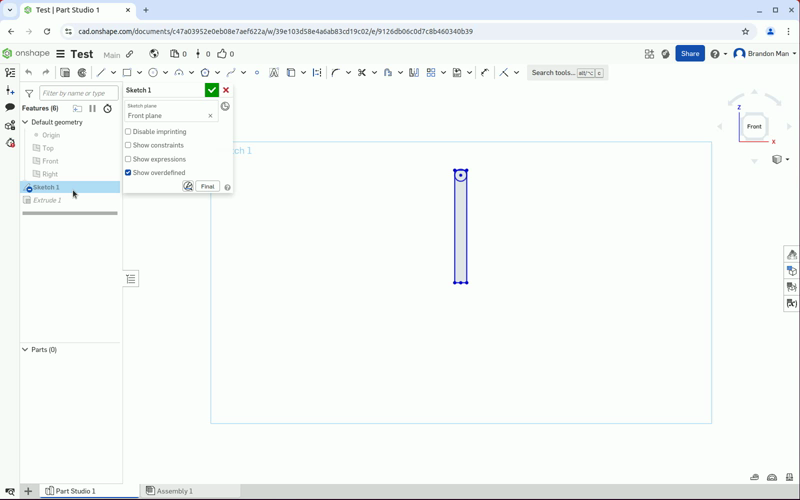
mouse_move(229, 92)
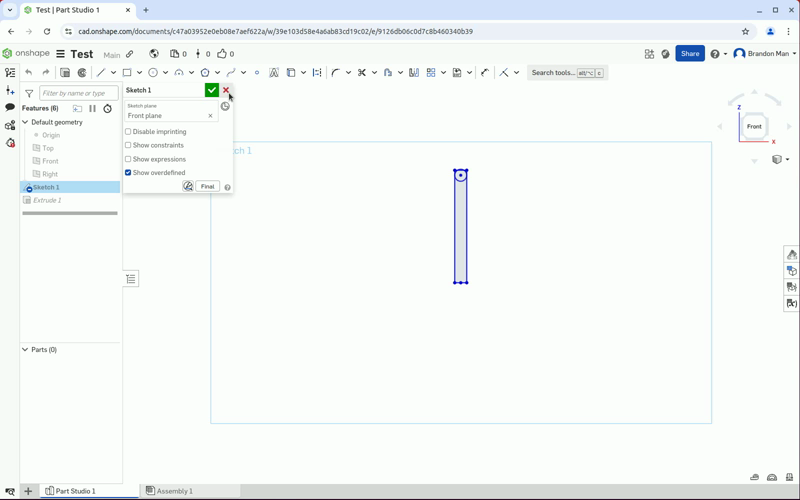
click(229, 92)
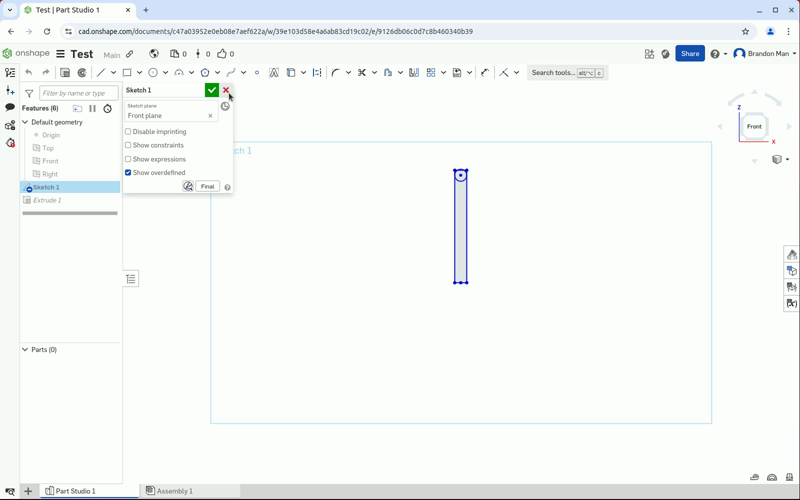
key(shift+s)
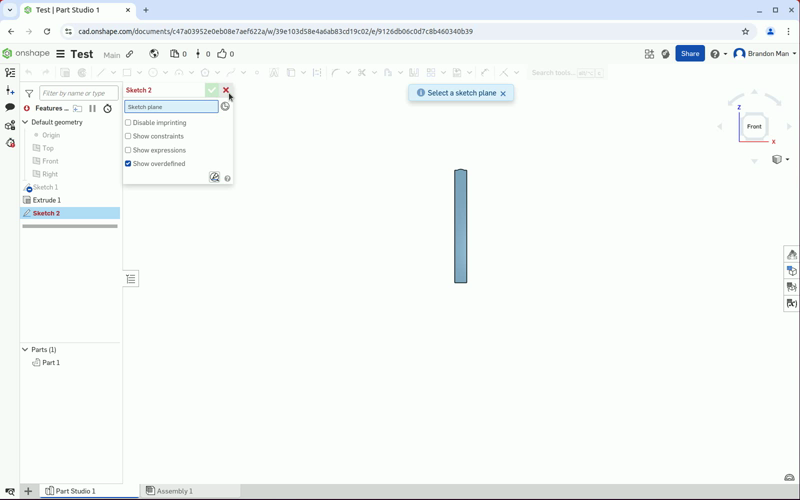
mouse_move(73, 163)
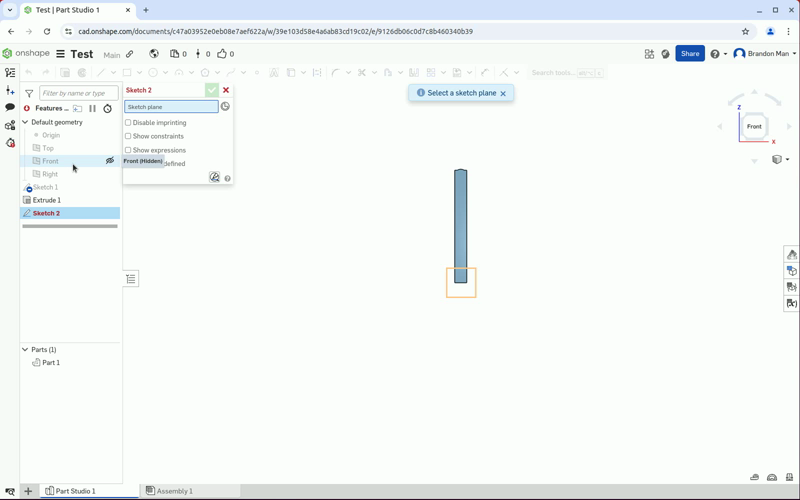
click(73, 163)
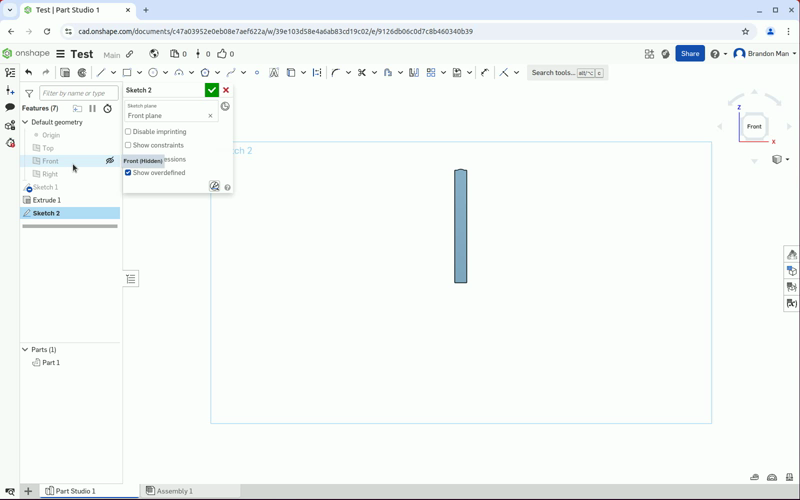
mouse_move(73, 352)
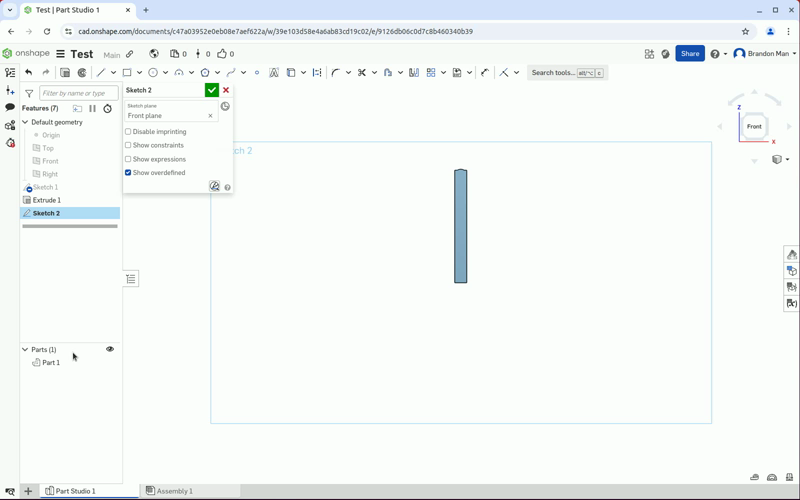
key(y)
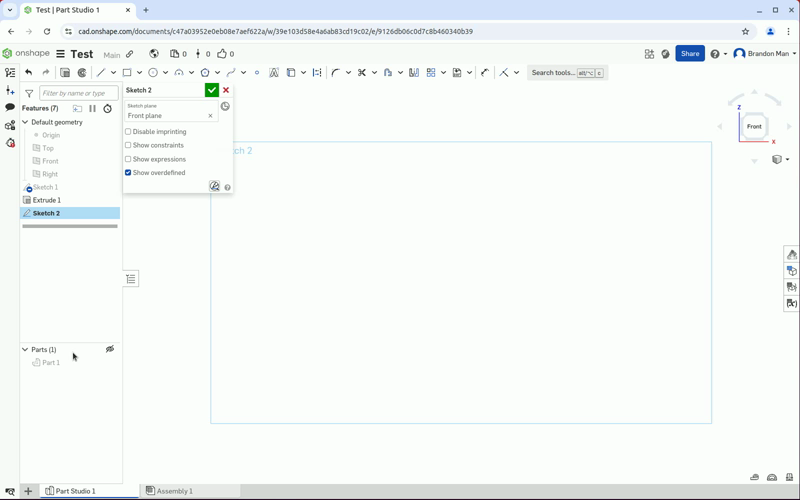
key(l)
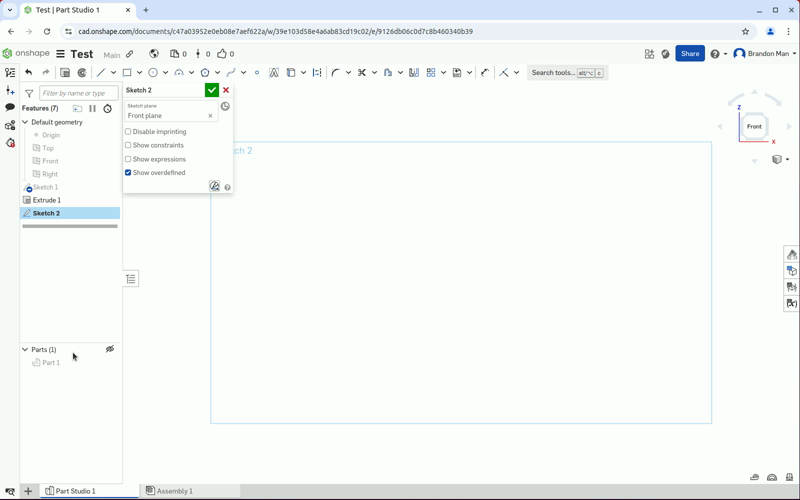
key_down(shift)
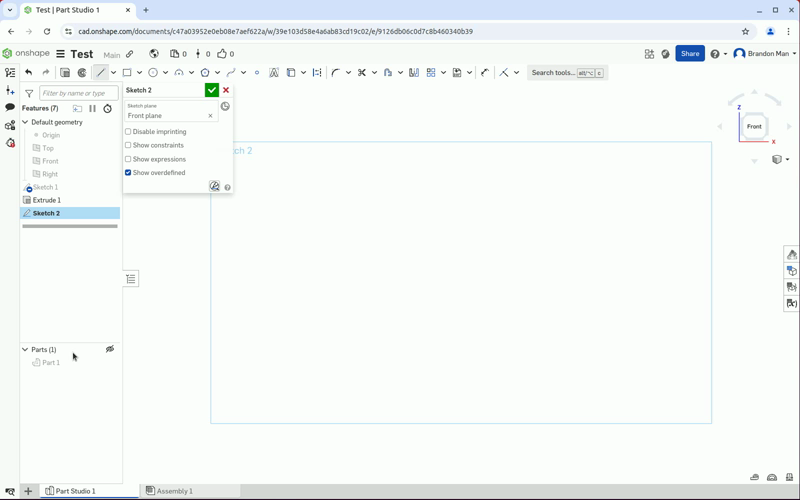
mouse_move(389, 282)
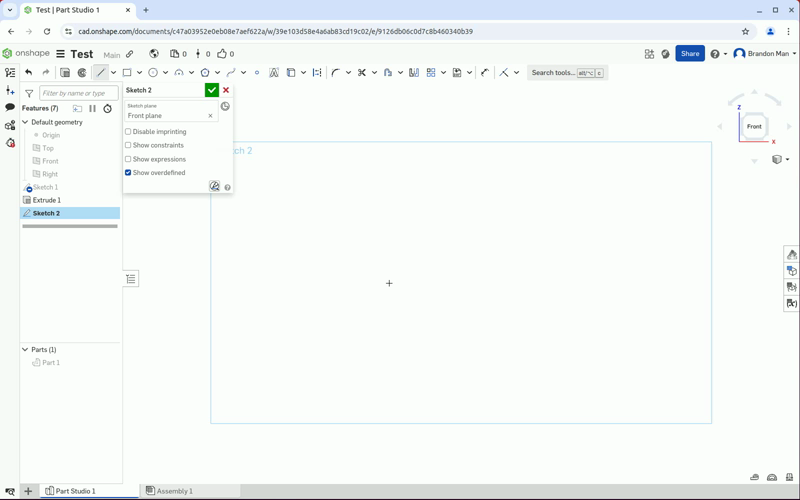
click(389, 282)
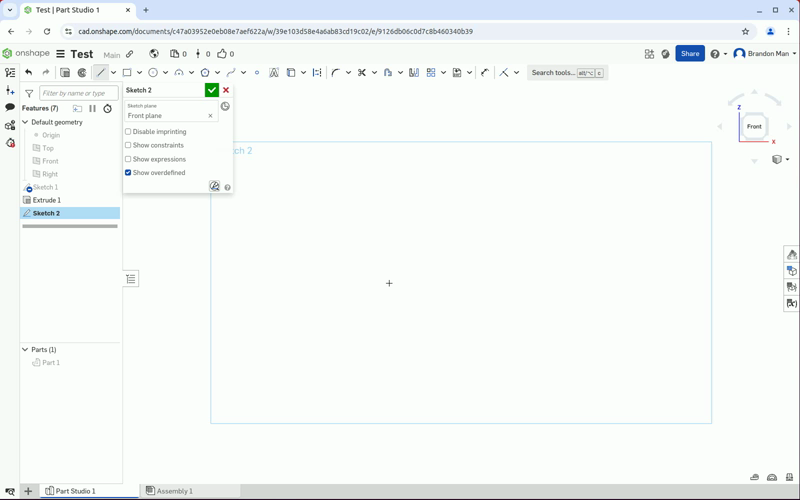
key_up(shift)
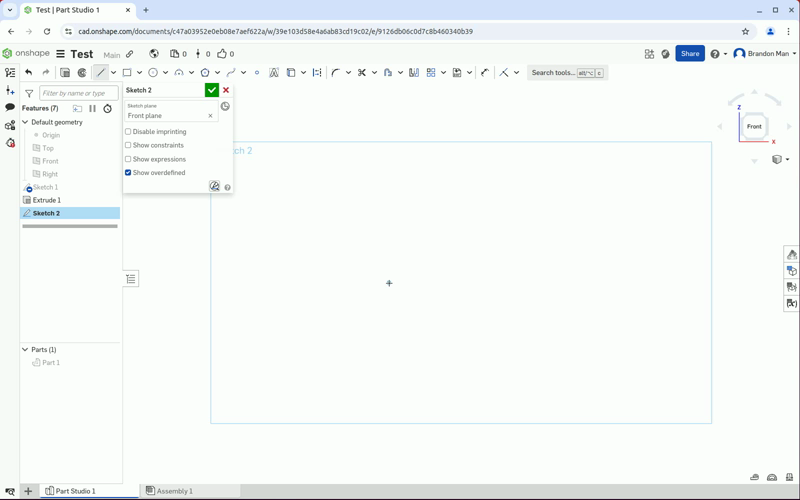
key_down(shift)
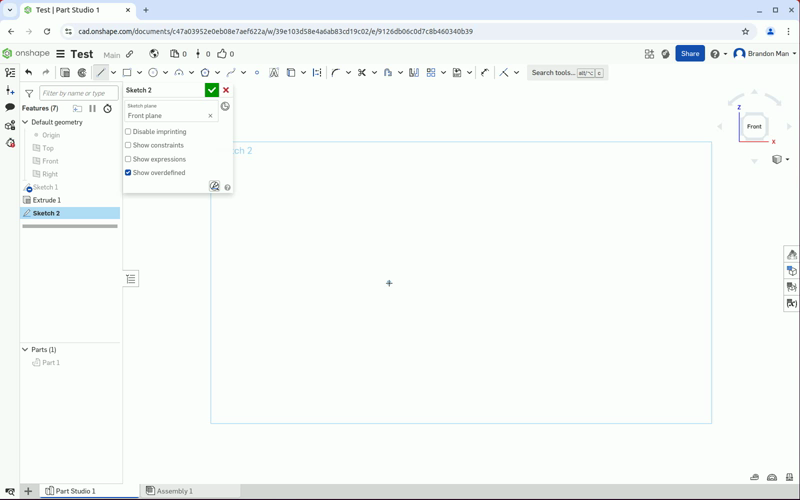
mouse_move(461, 282)
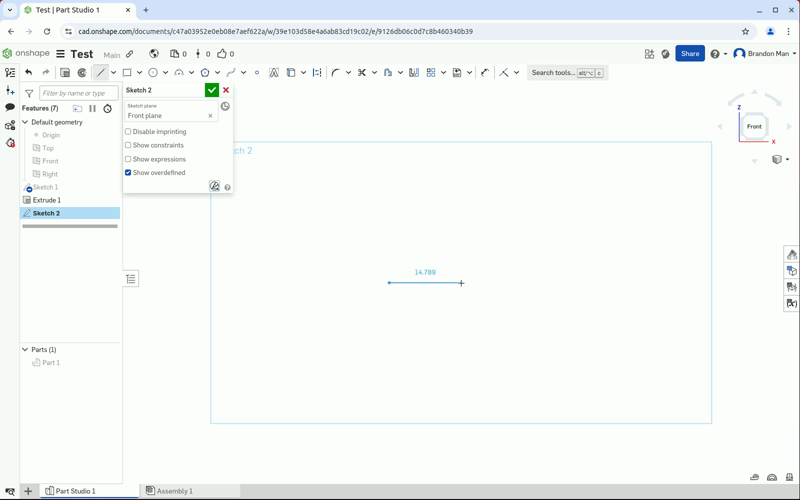
click(461, 282)
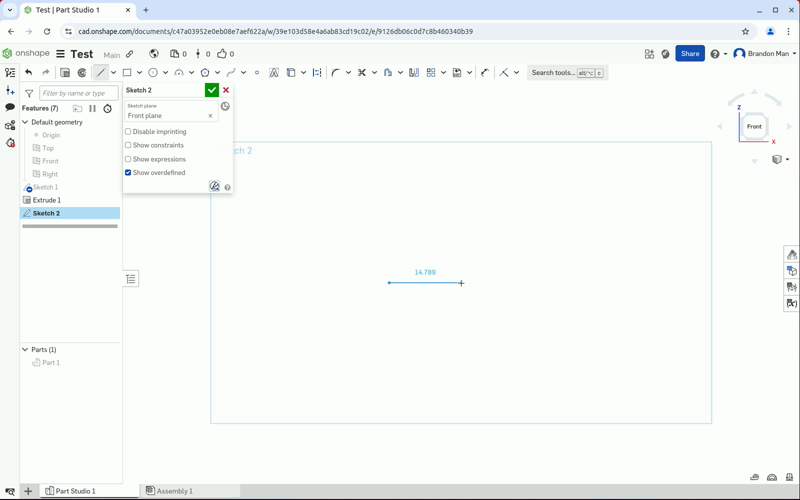
key_up(shift)
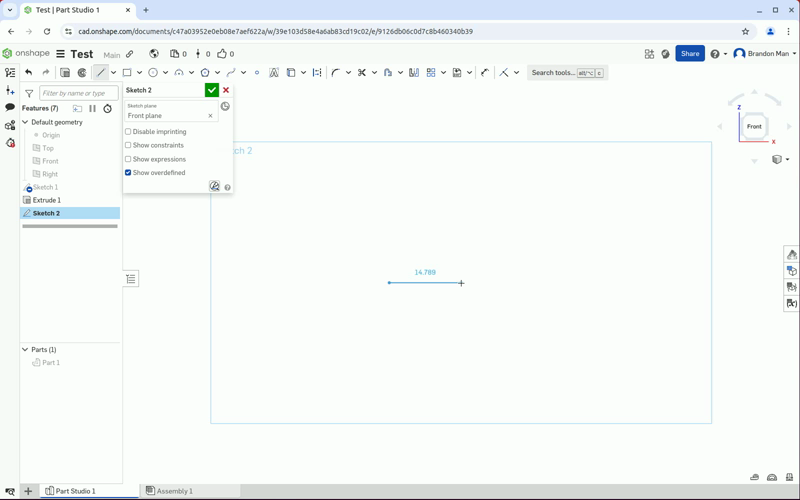
key_down(shift)
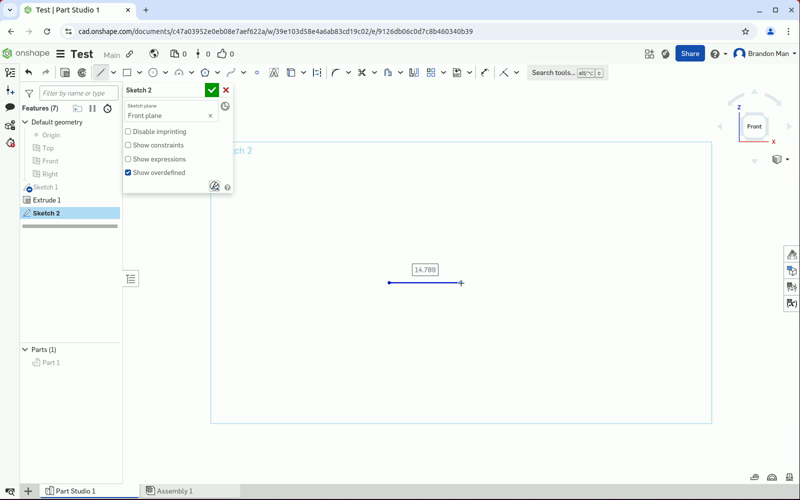
mouse_move(531, 282)
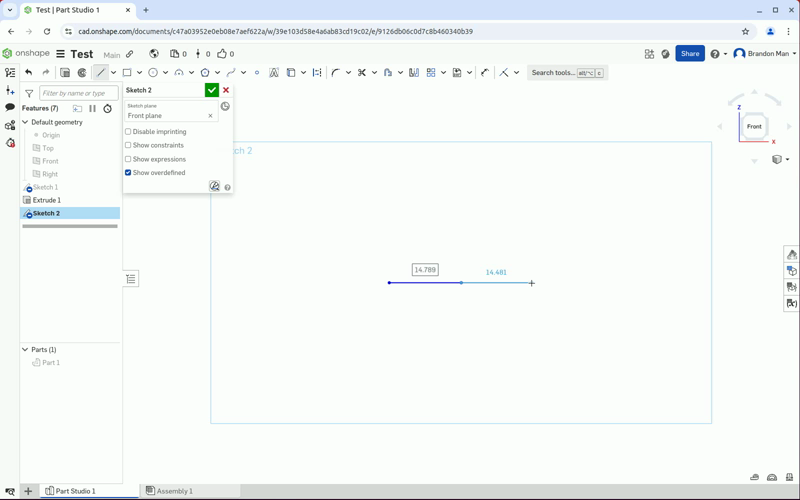
click(531, 282)
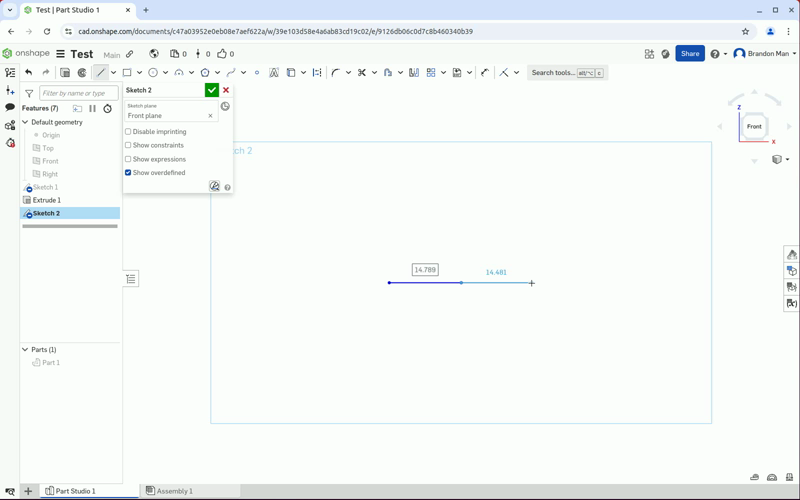
key_up(shift)
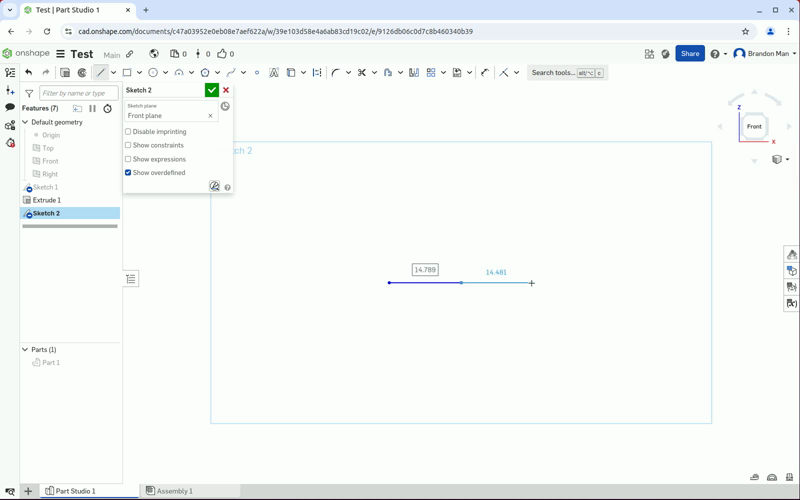
key_down(shift)
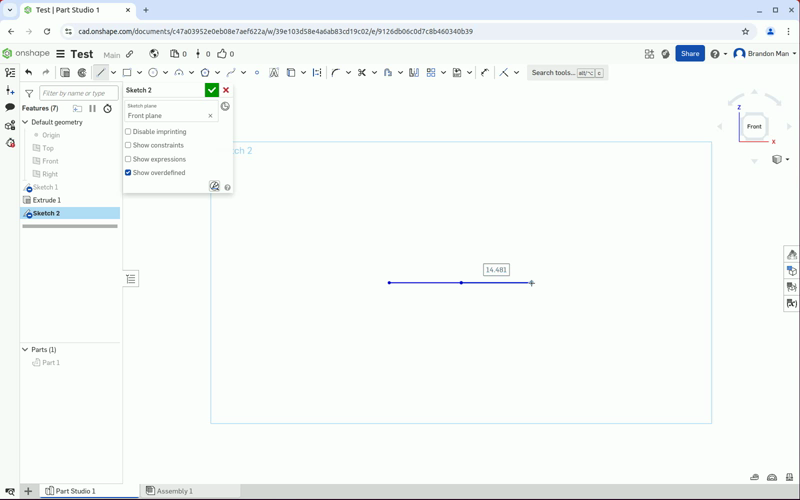
mouse_move(561, 282)
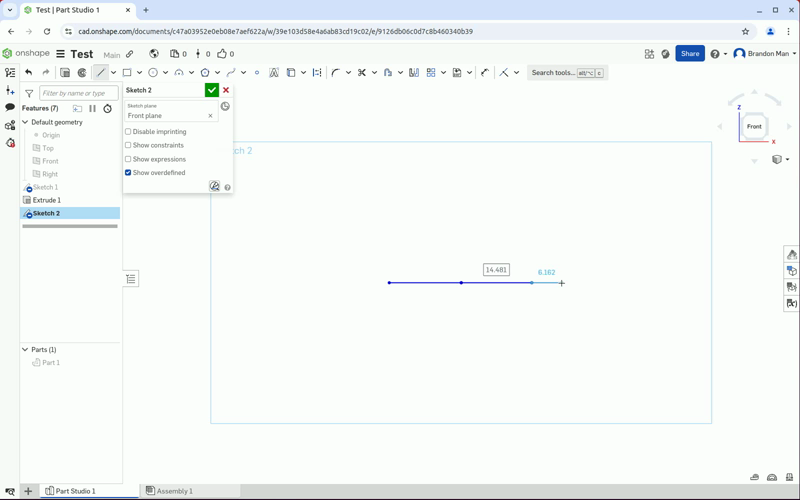
mouse_move(531, 272)
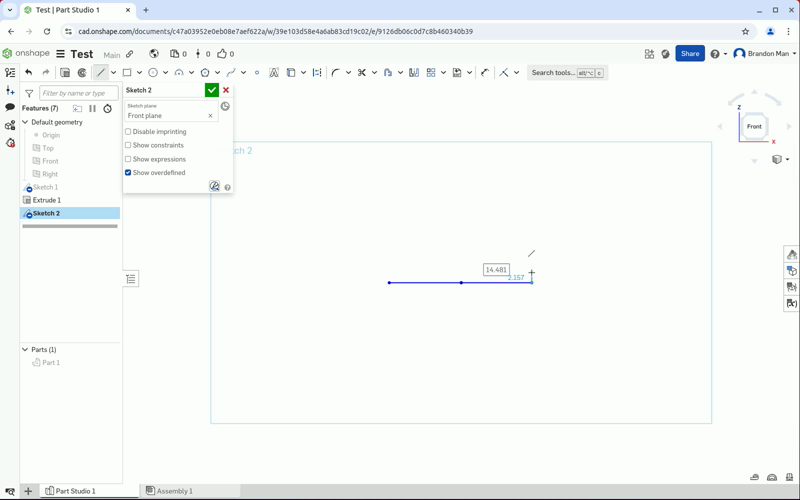
click(531, 272)
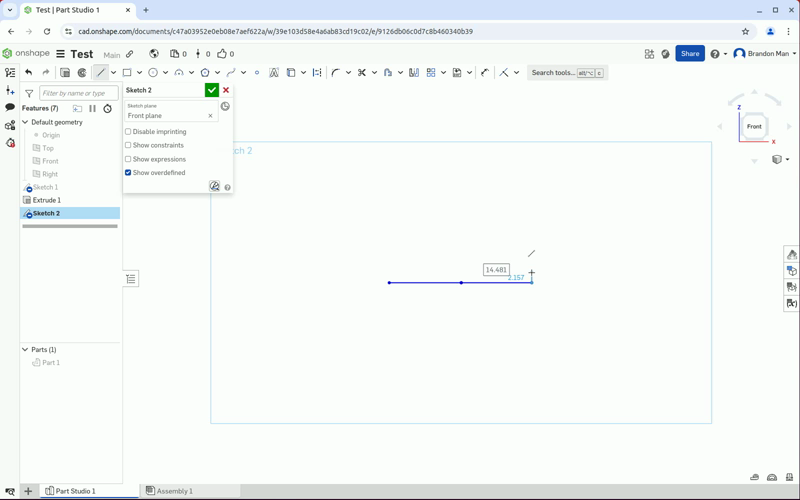
key_up(shift)
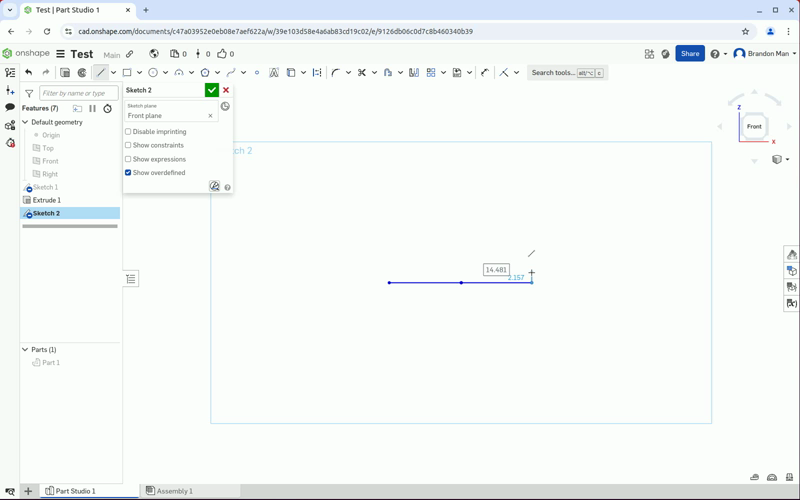
key_down(shift)
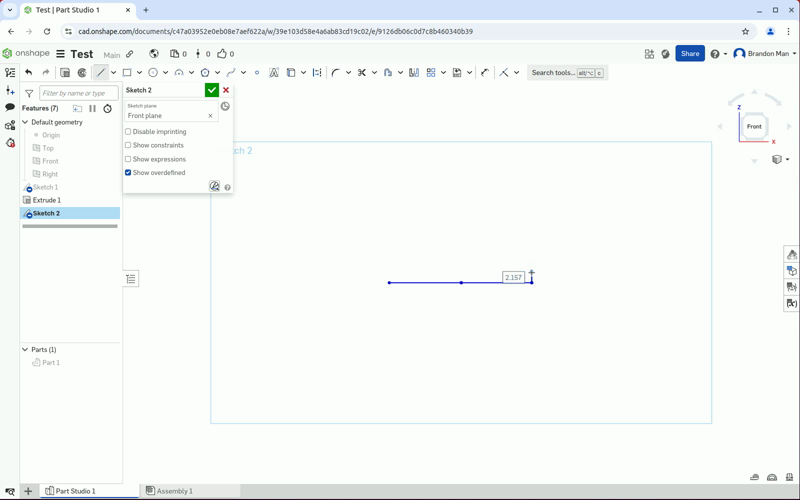
mouse_move(389, 272)
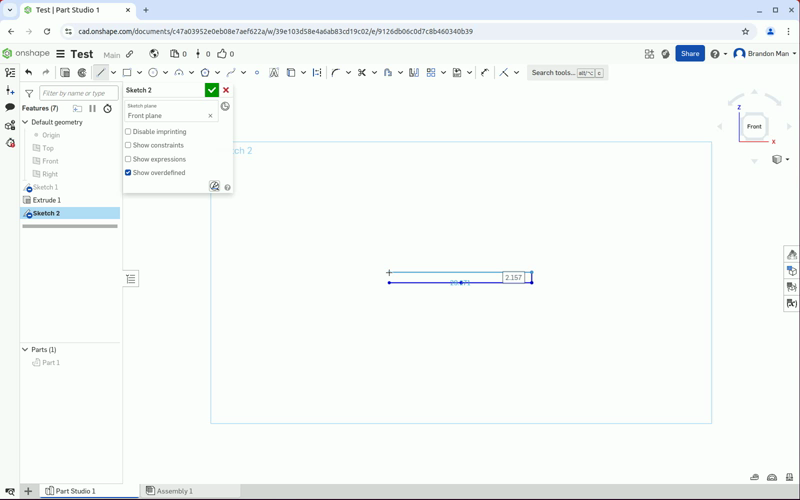
click(389, 272)
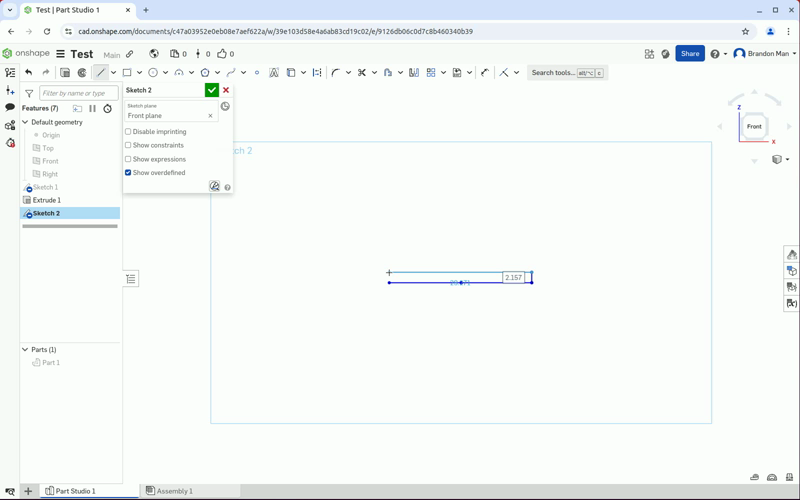
key_up(shift)
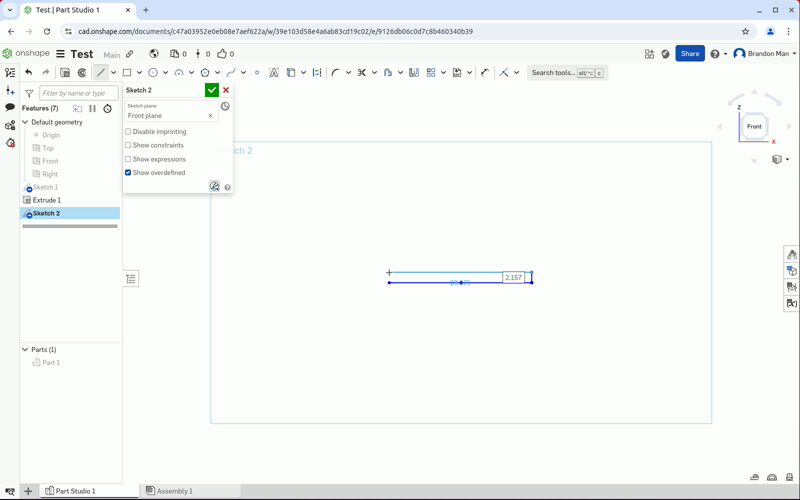
mouse_move(419, 272)
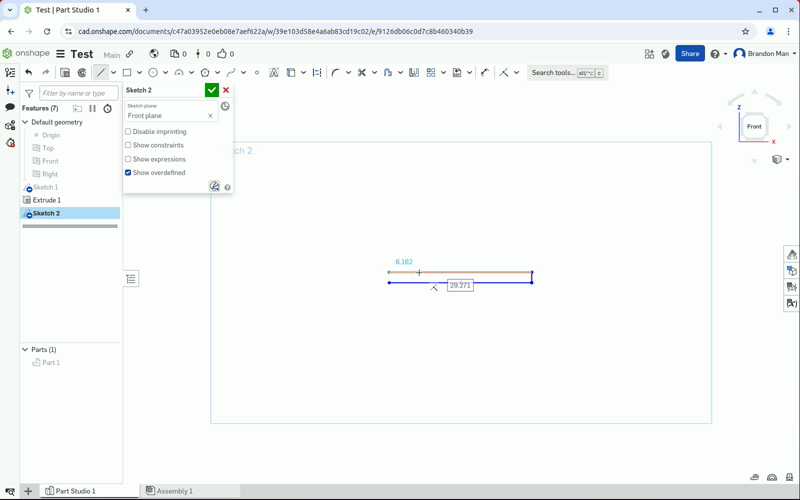
key_down(shift)
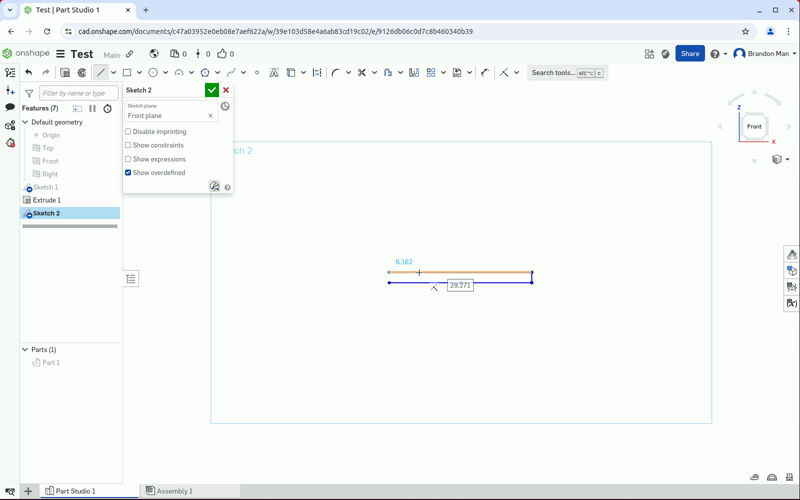
mouse_move(389, 282)
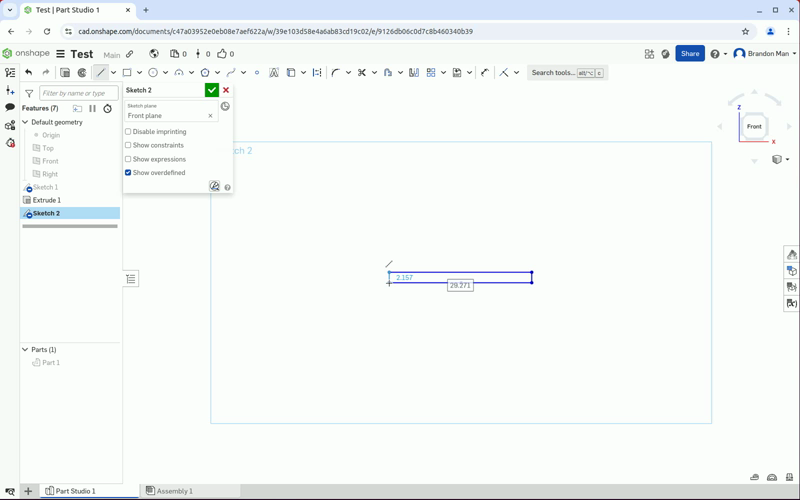
key_up(shift)
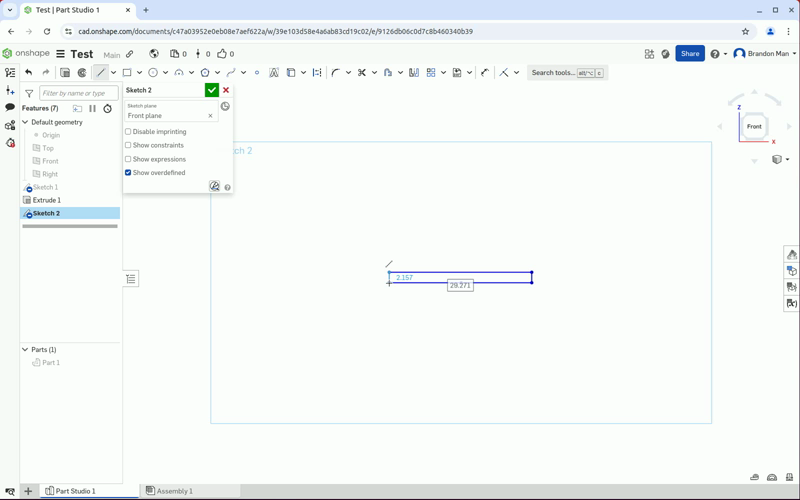
click(389, 282)
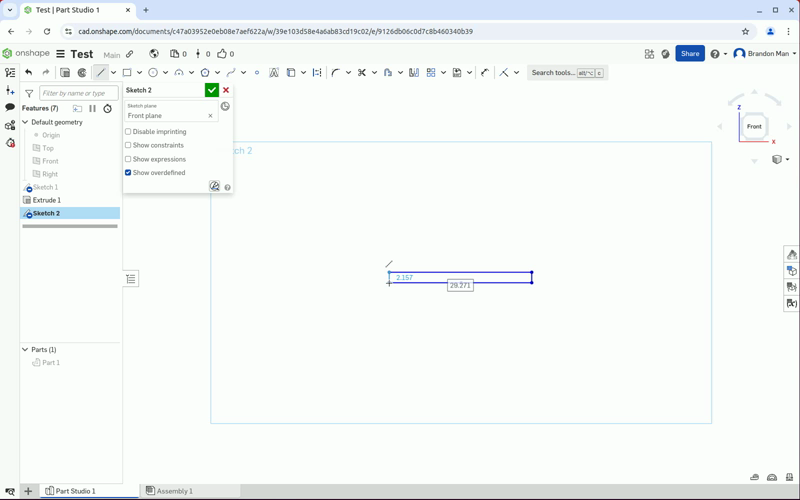
key(esc)
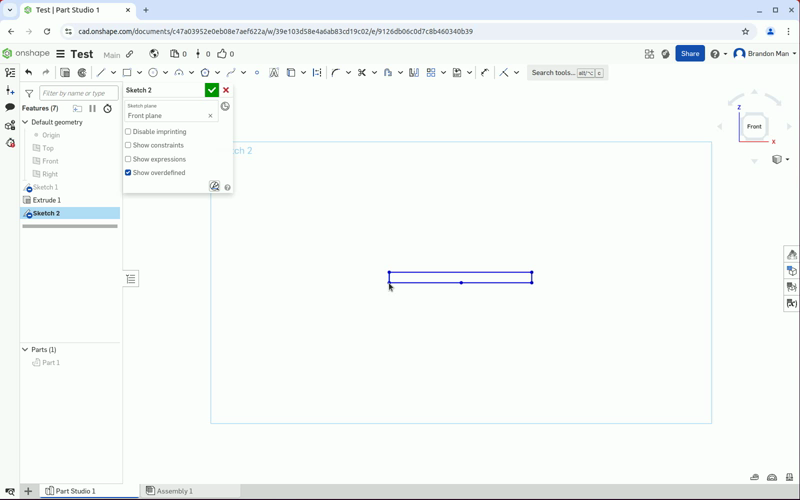
mouse_move(452, 275)
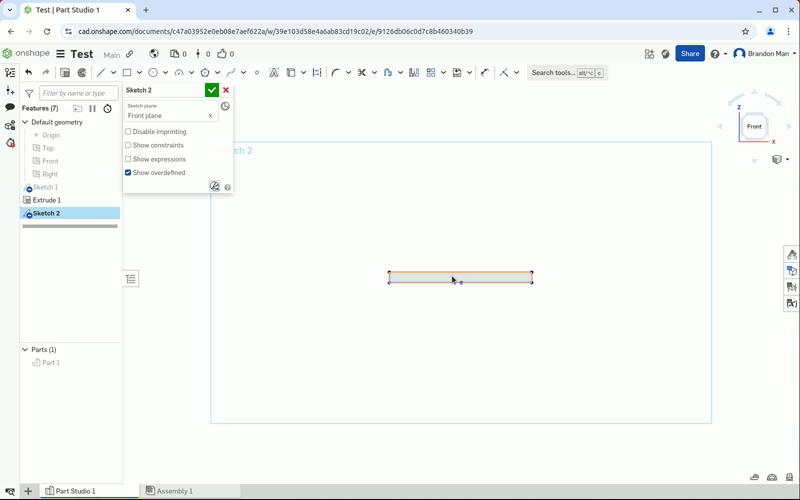
scroll(6)
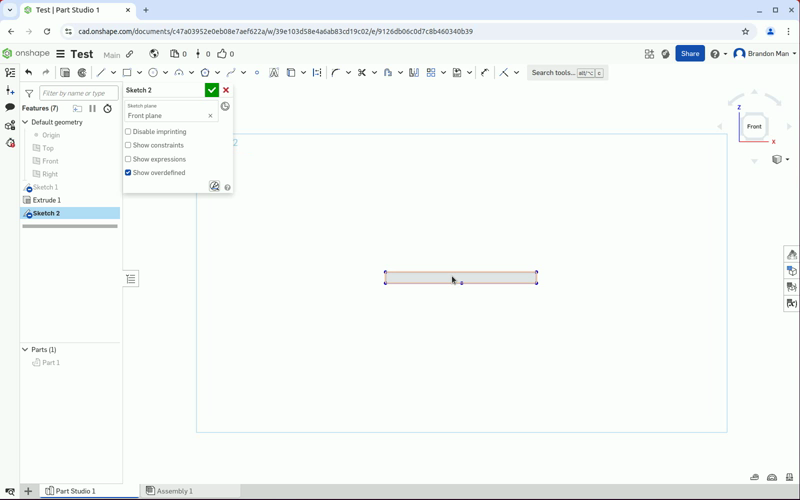
scroll(6)
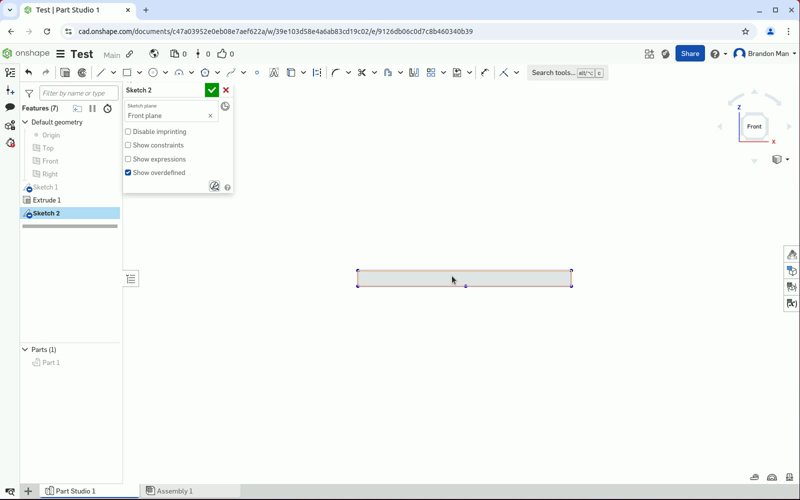
scroll(6)
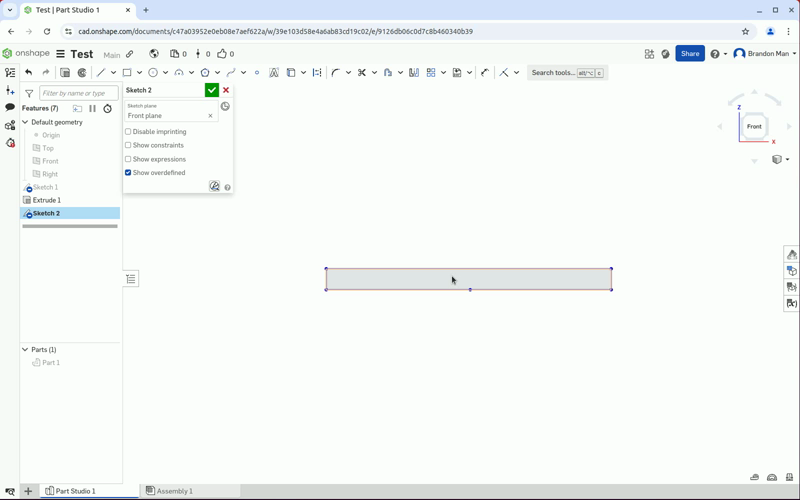
scroll(6)
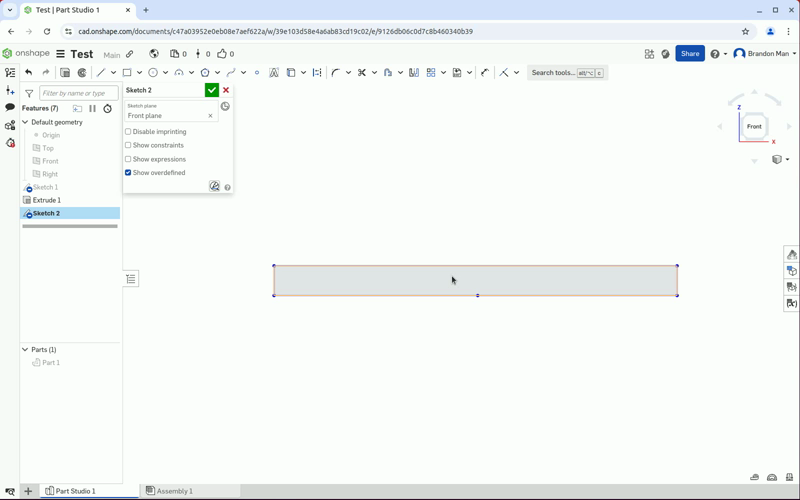
scroll(6)
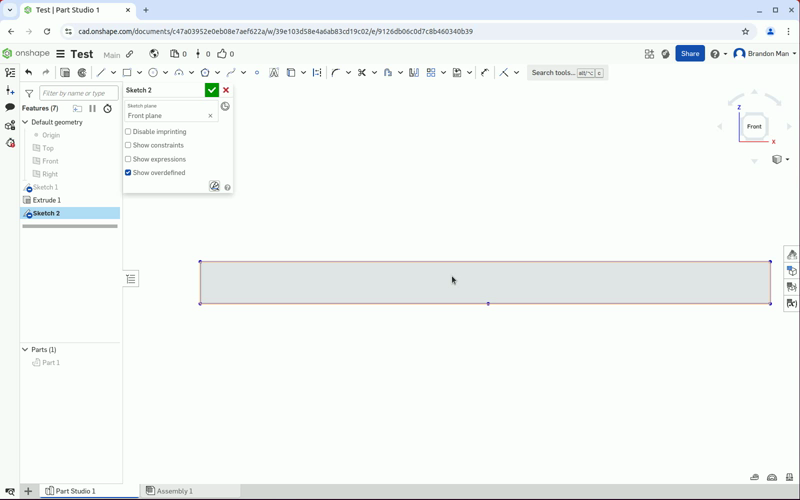
scroll(6)
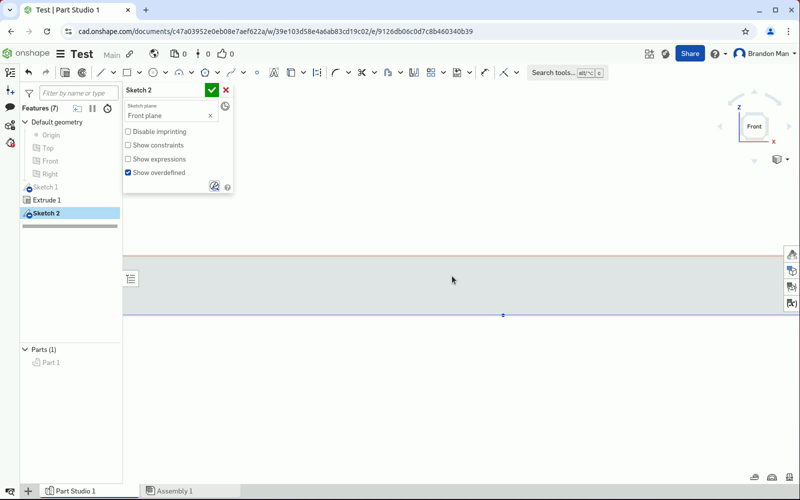
scroll(6)
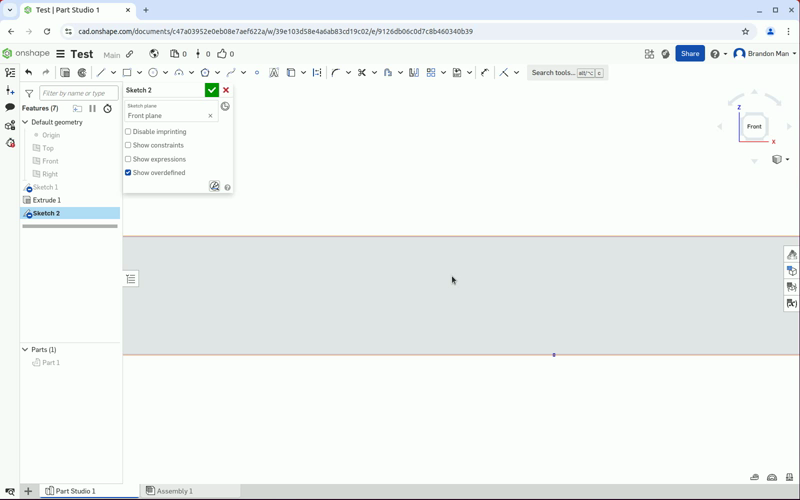
click(452, 275)
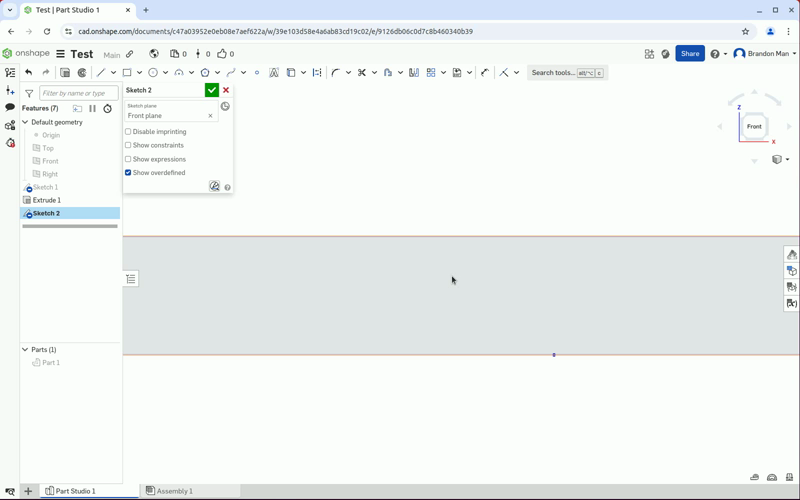
scroll(-6)
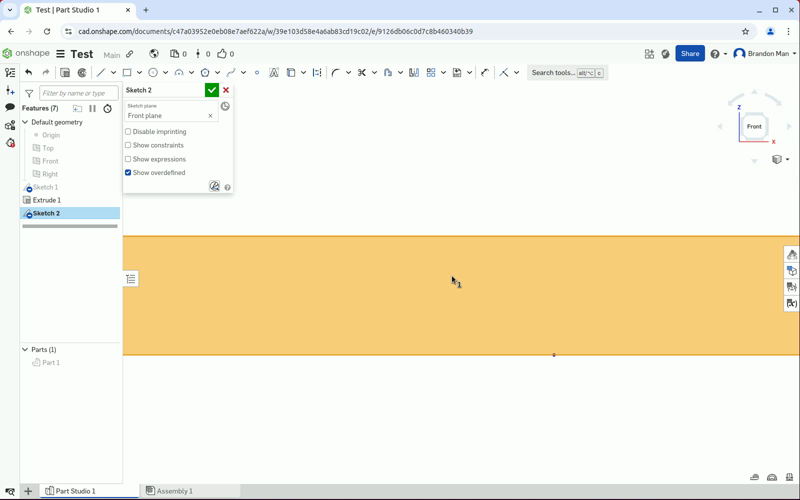
scroll(-6)
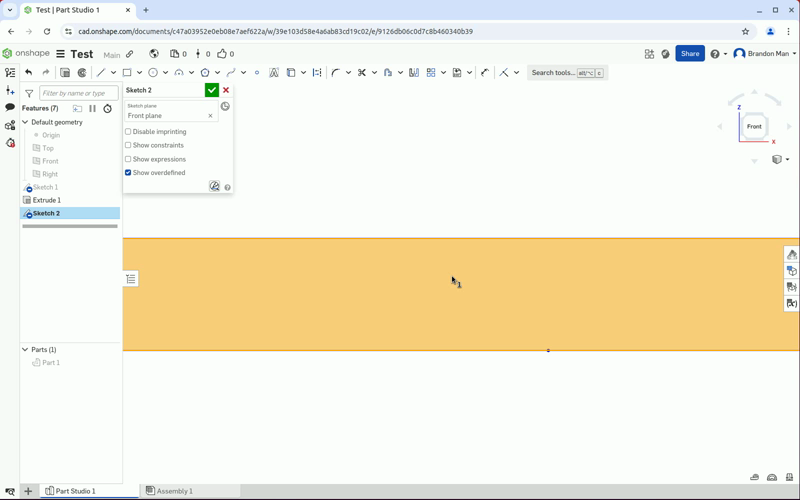
scroll(-6)
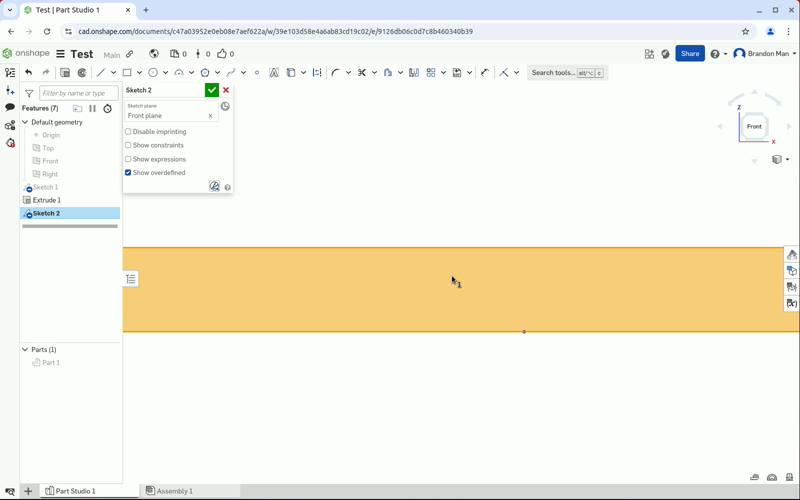
scroll(-6)
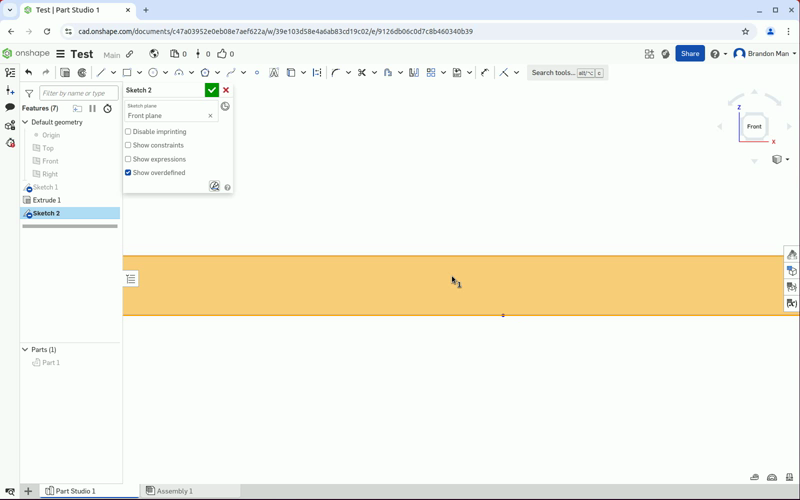
scroll(-6)
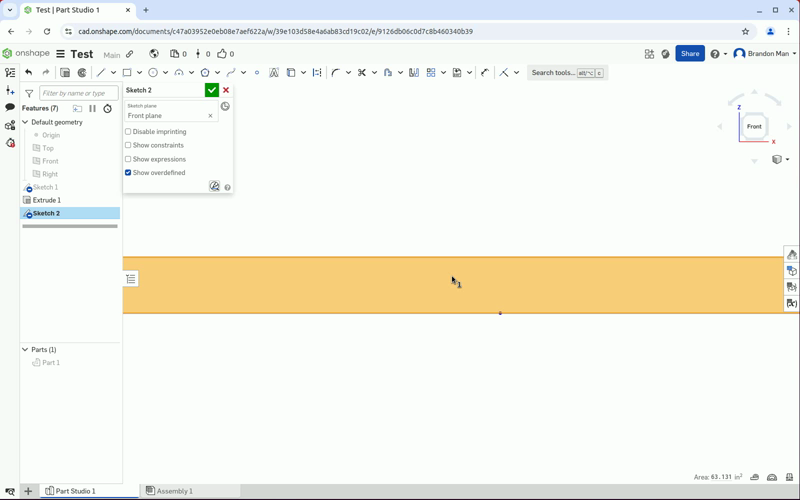
scroll(-6)
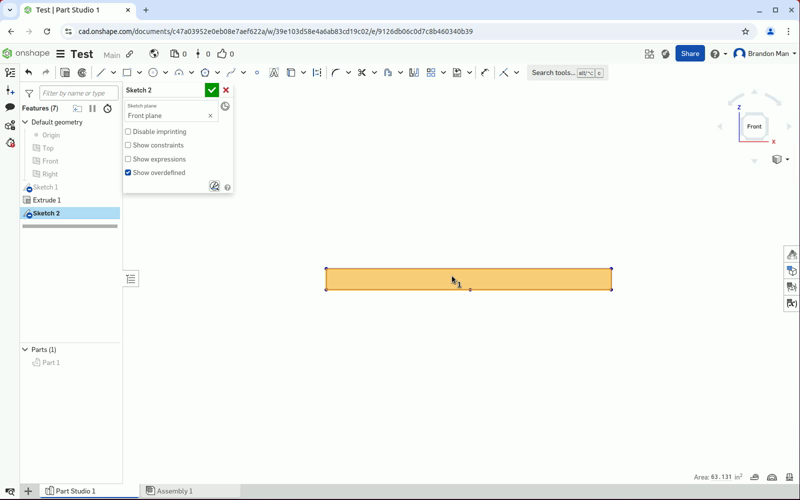
scroll(-6)
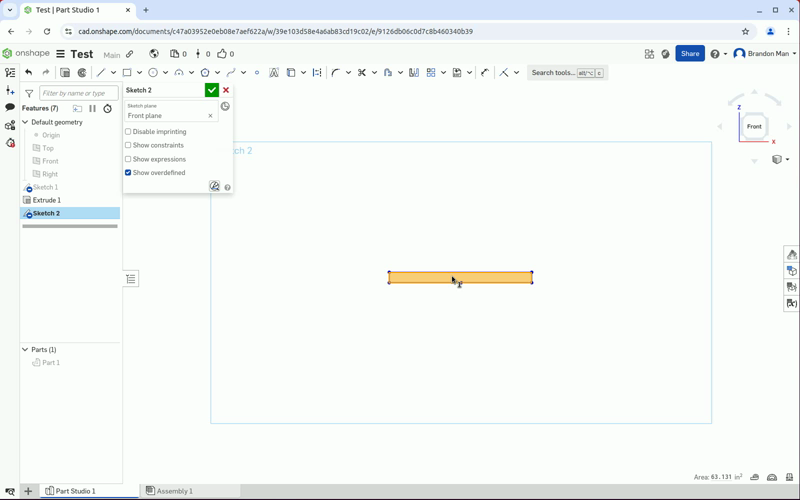
mouse_move(73, 352)
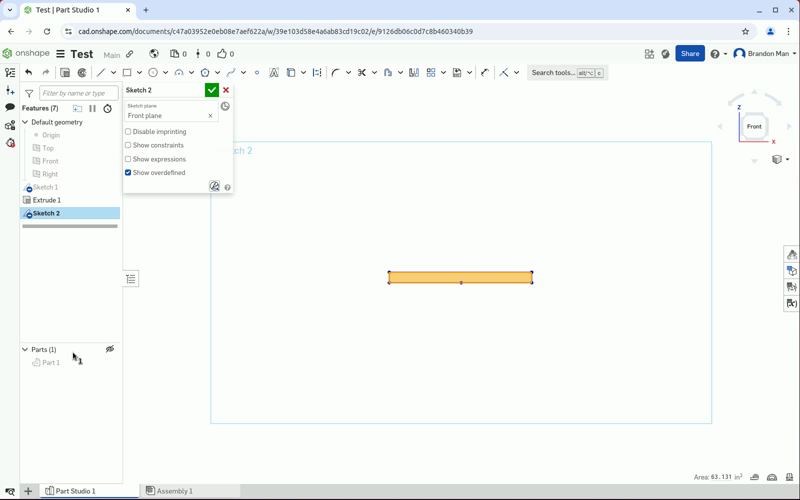
key(shift+y)
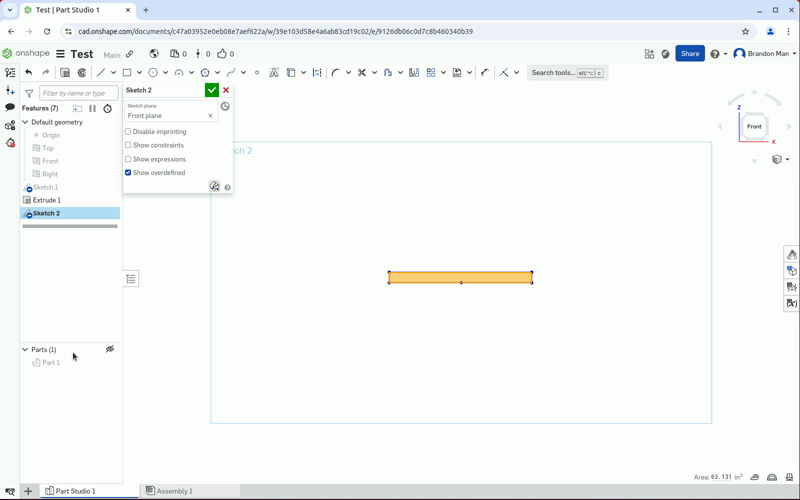
key(shift+e)
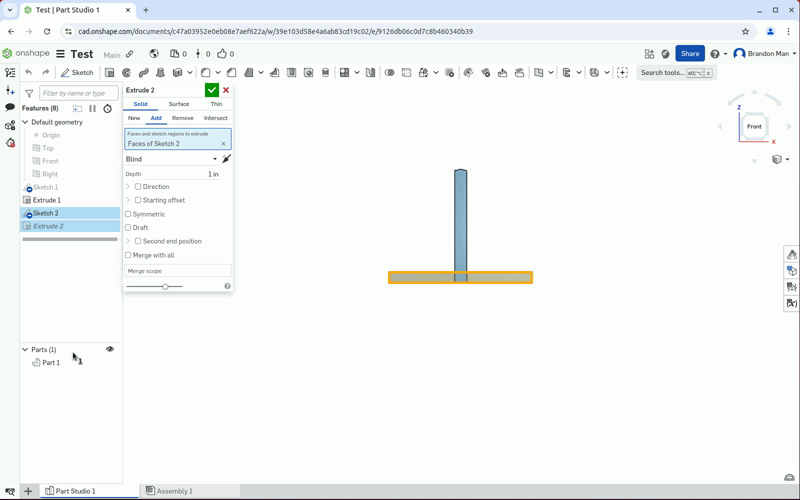
mouse_move(143, 106)
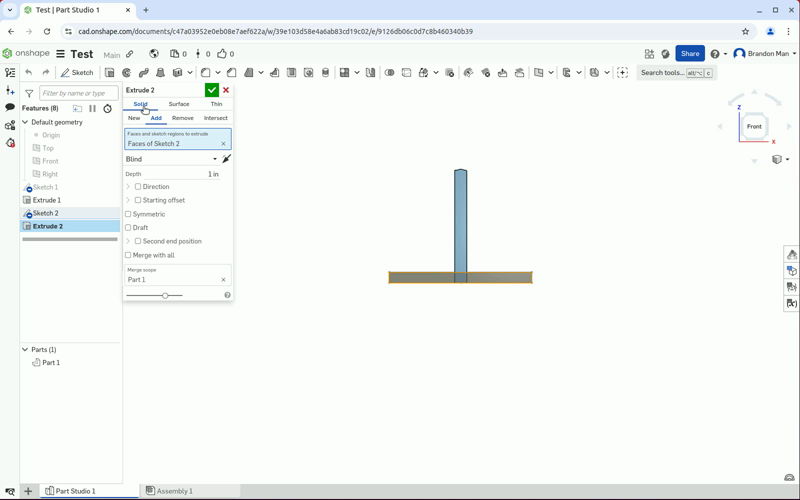
click(143, 106)
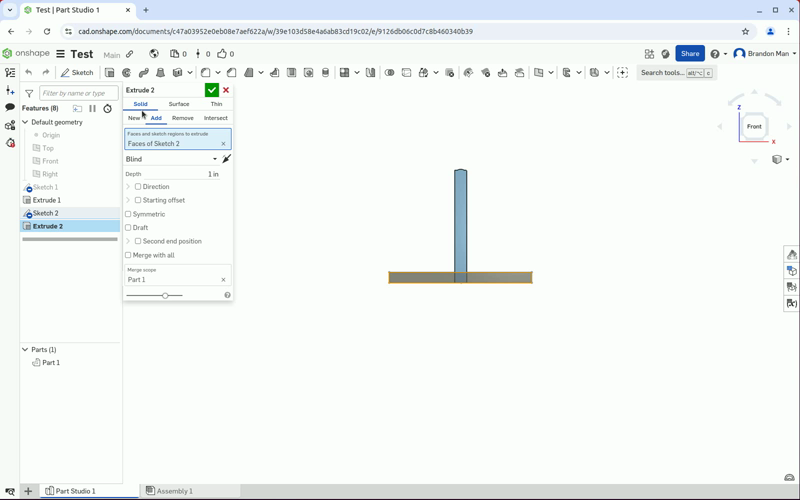
mouse_move(137, 120)
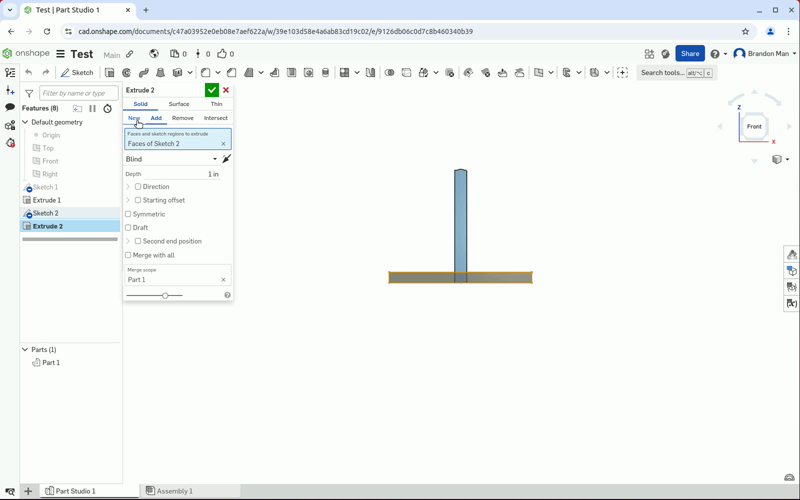
click(137, 120)
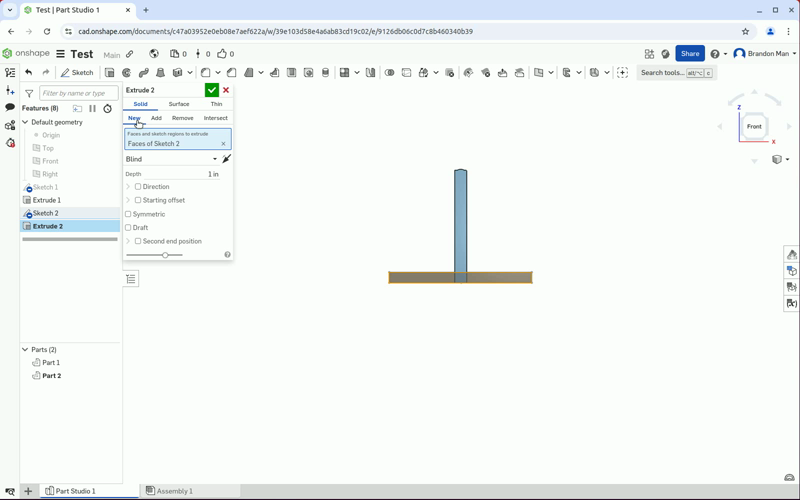
key(tab, 4)
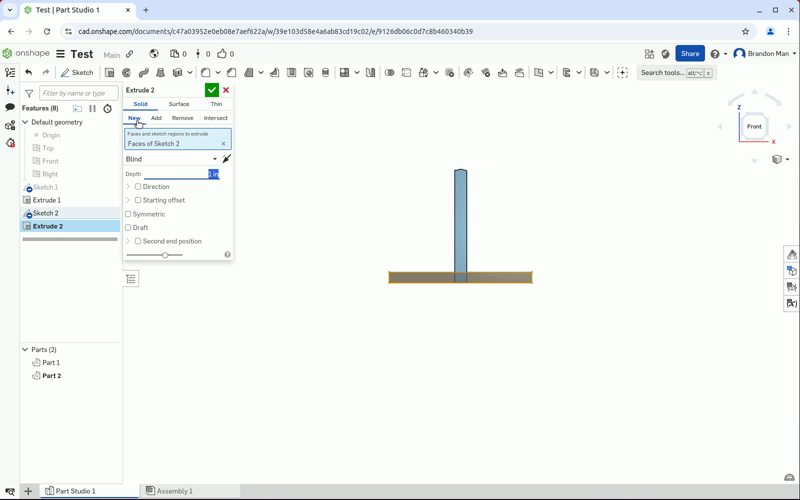
text(2.166)
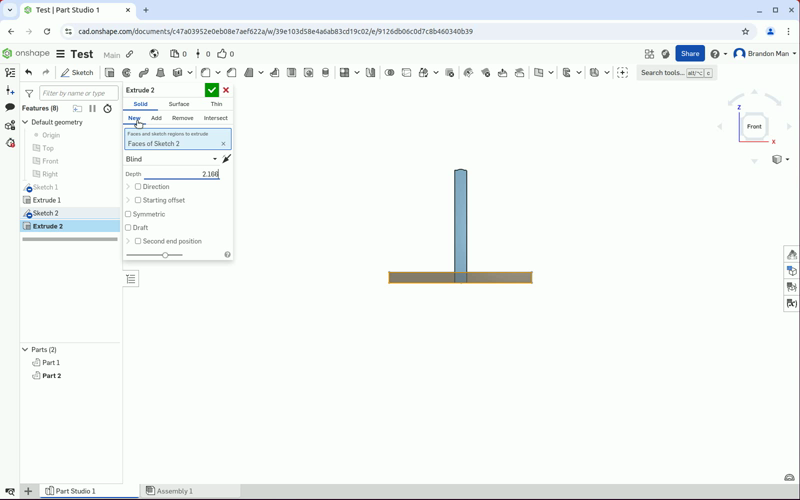
key(enter)
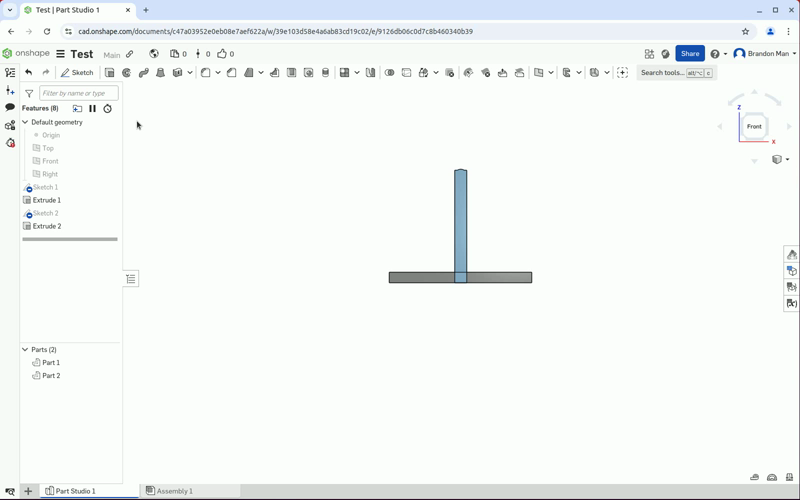
key(shift+h)
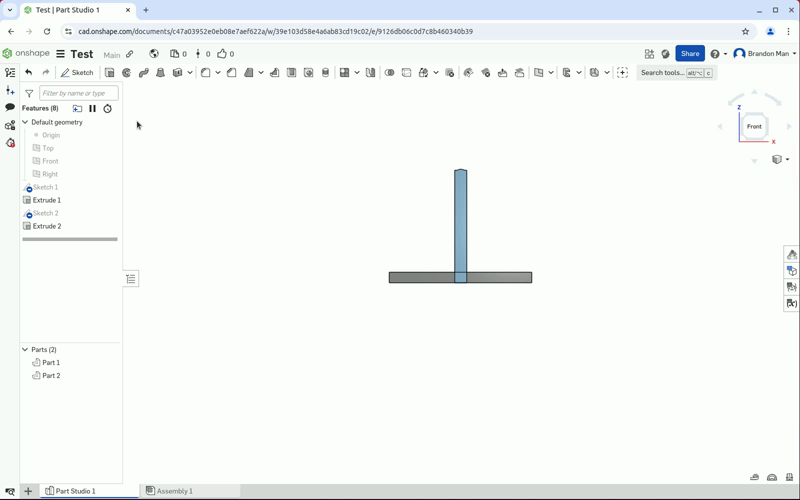
key(shift+h)
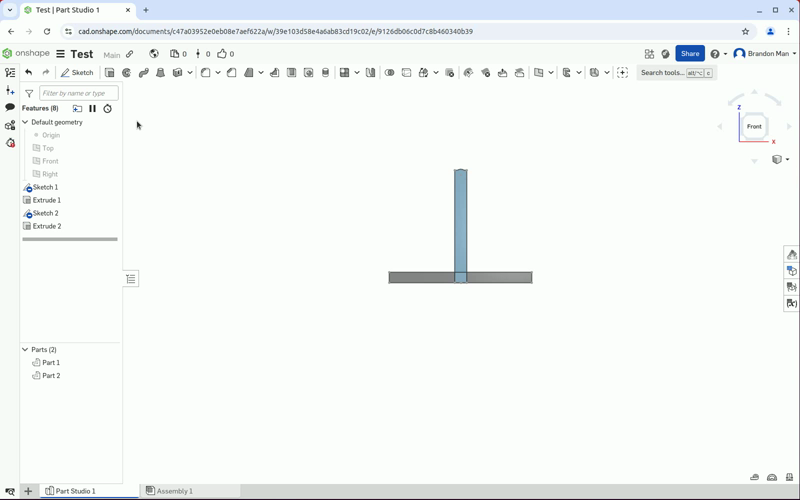
key(shift+7)
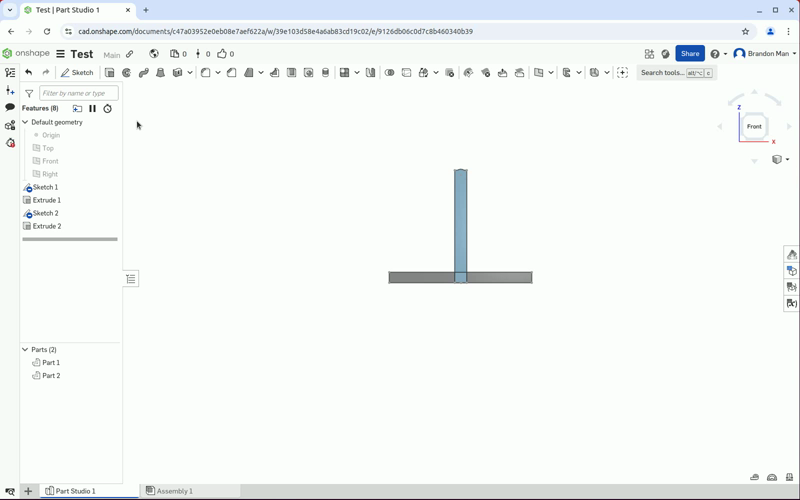
key(left, 2)
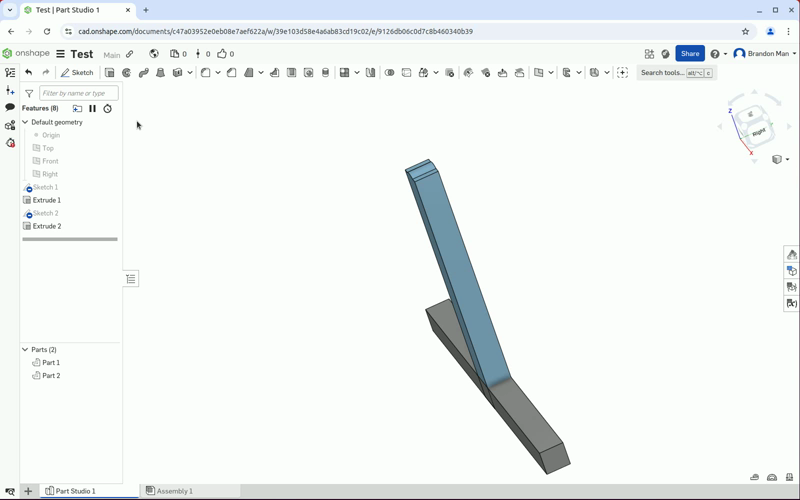
key(down, 2)
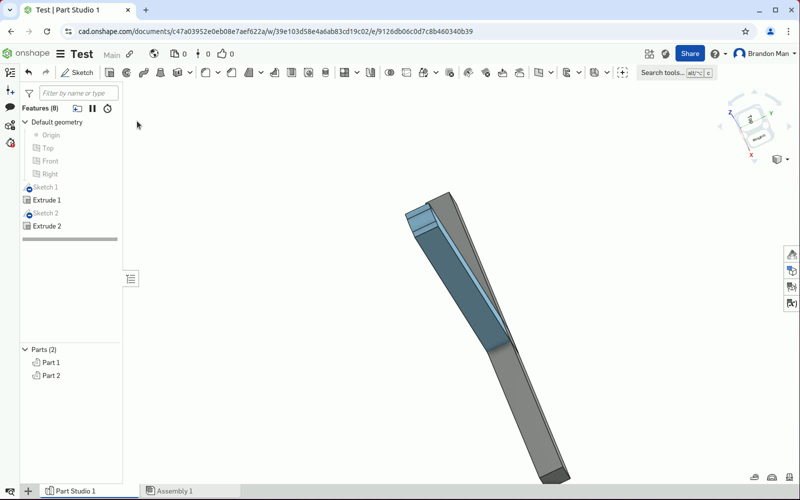
key(up, 2)
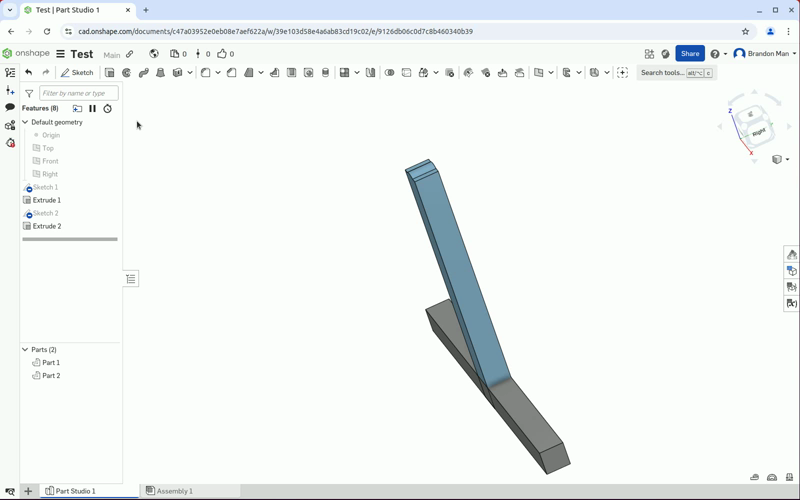
key(right, 2)
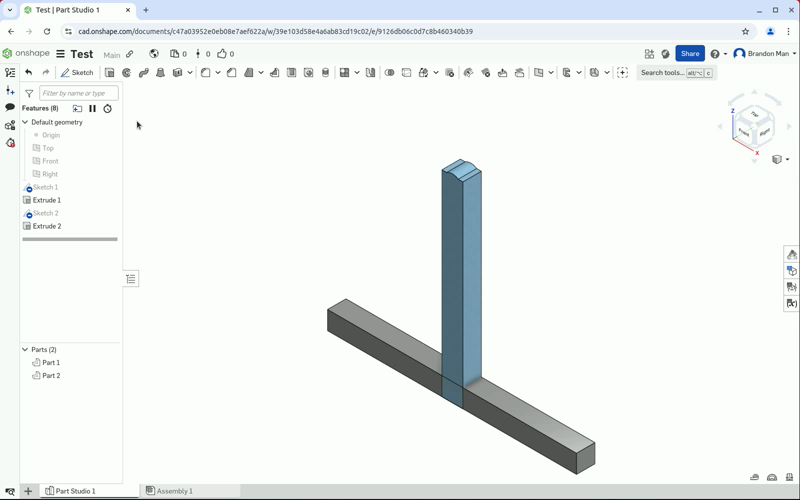
mouse_move(73, 189)
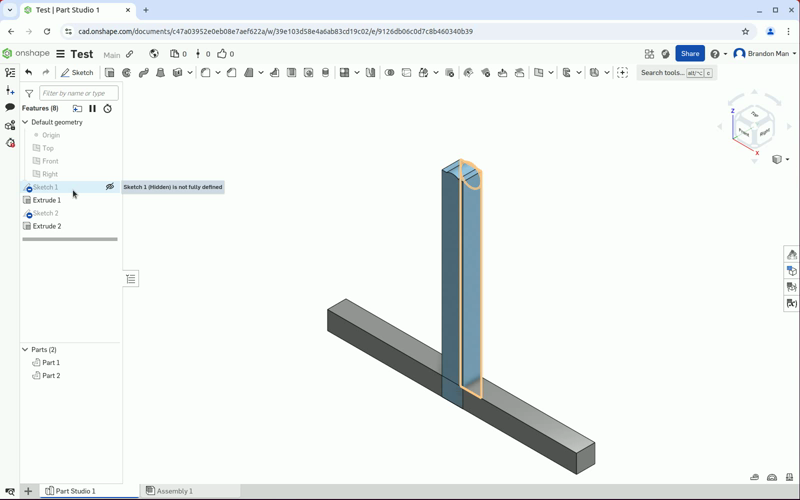
click(73, 189)